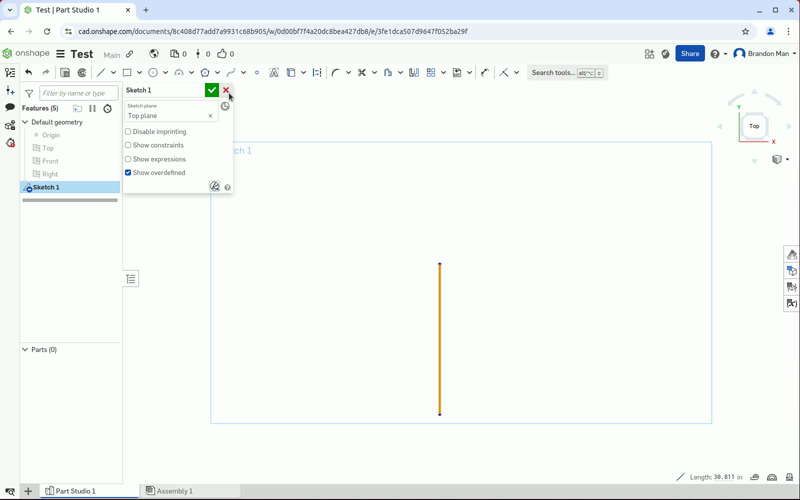
key(shift+h)
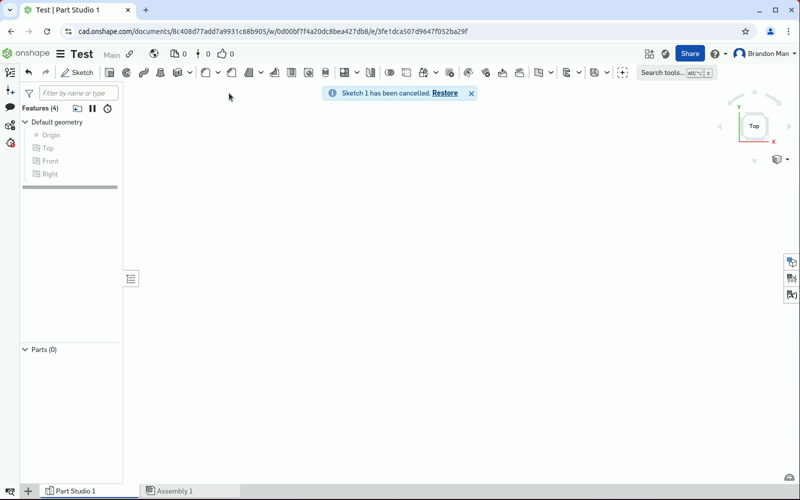
mouse_move(73, 352)
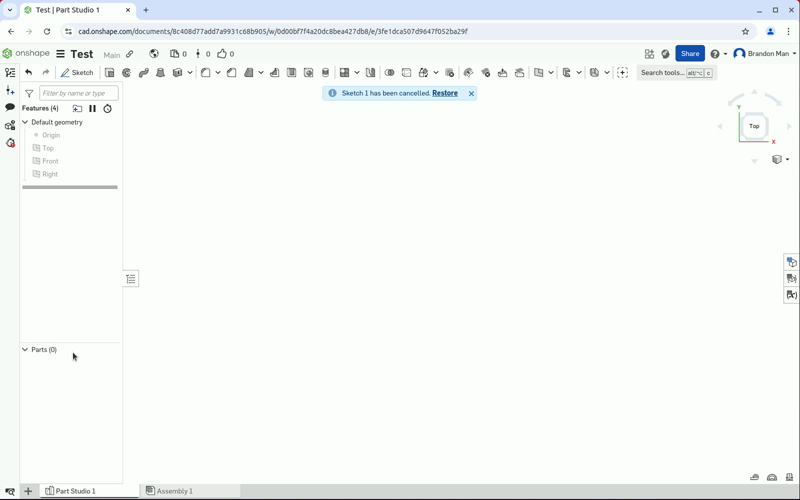
key(y)
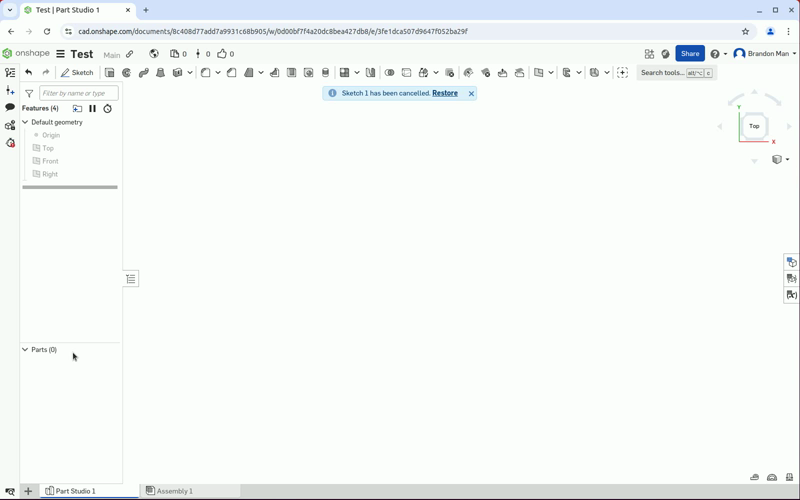
key(shift+p)
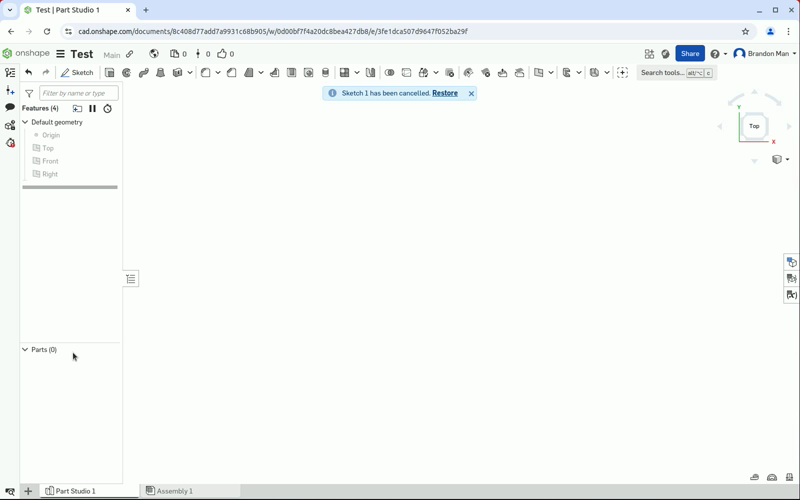
key(space)
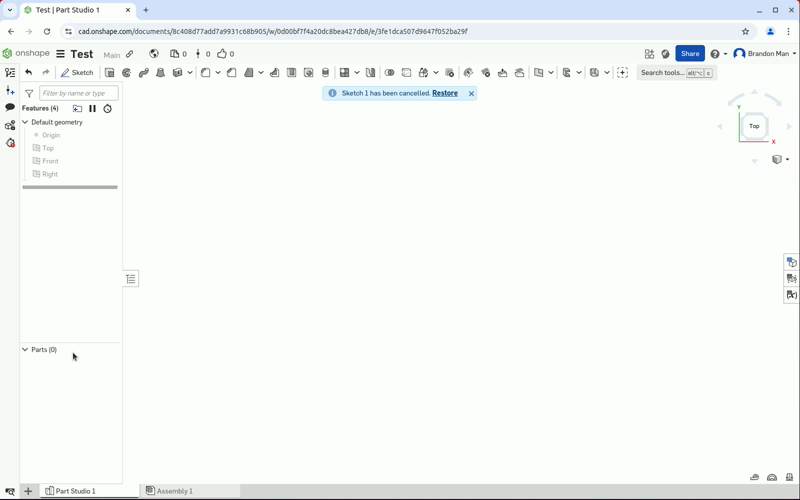
key_down(shift)
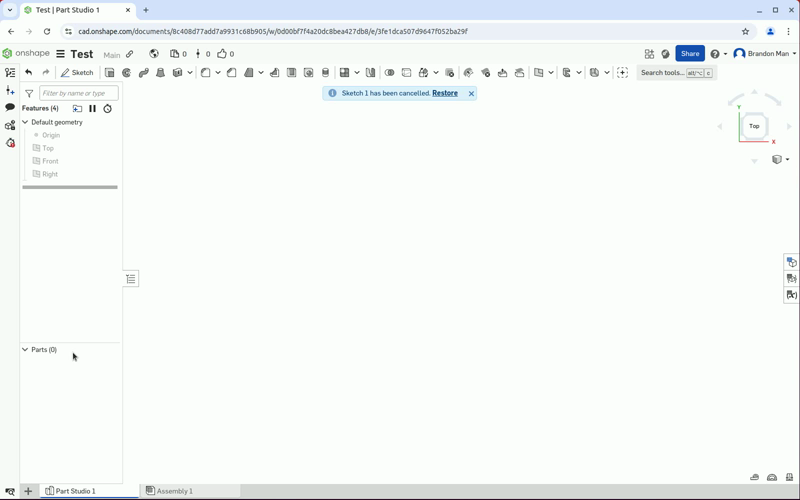
key(up)
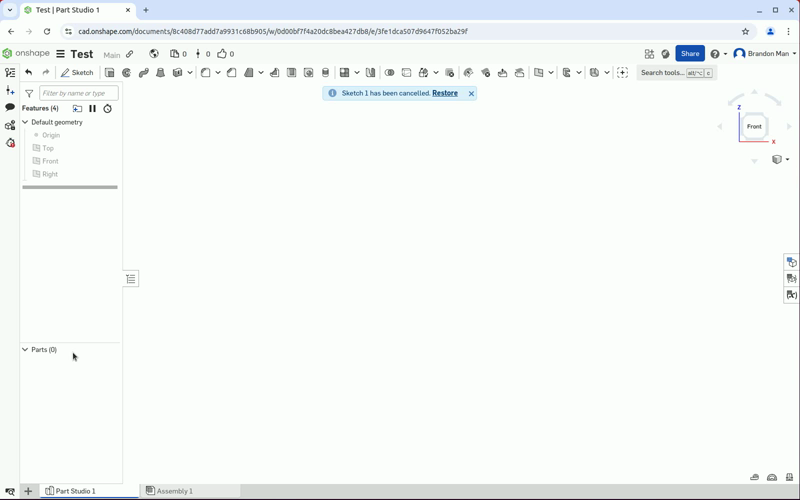
key_up(shift)
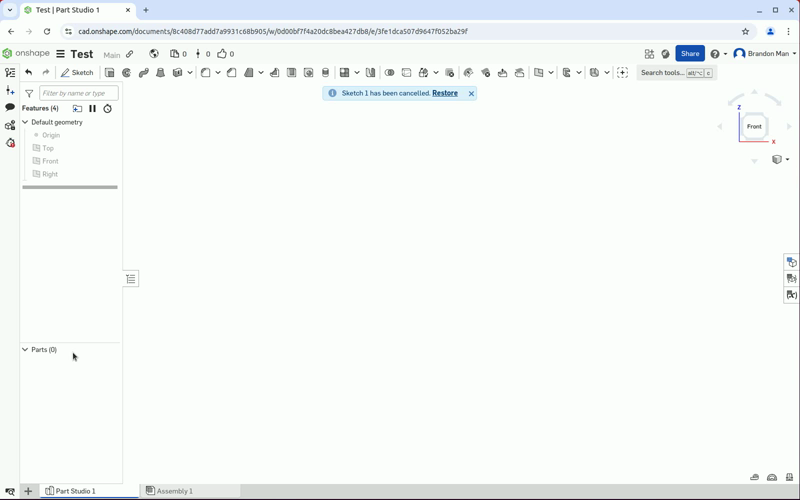
mouse_move(73, 352)
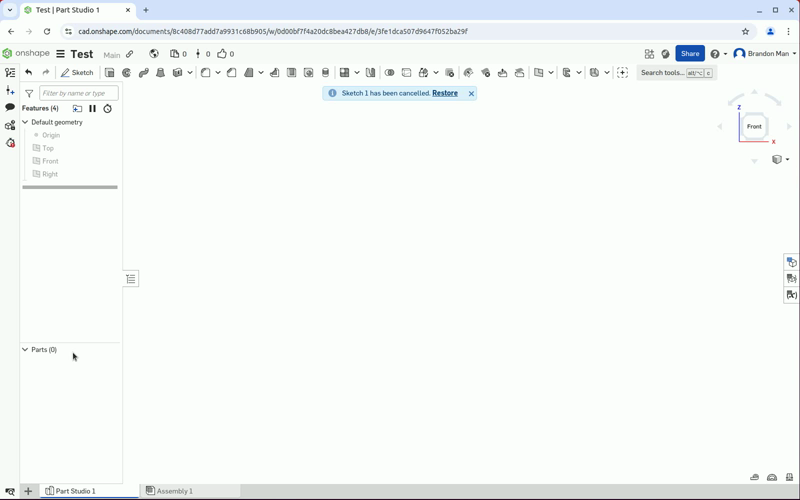
key(shift+y)
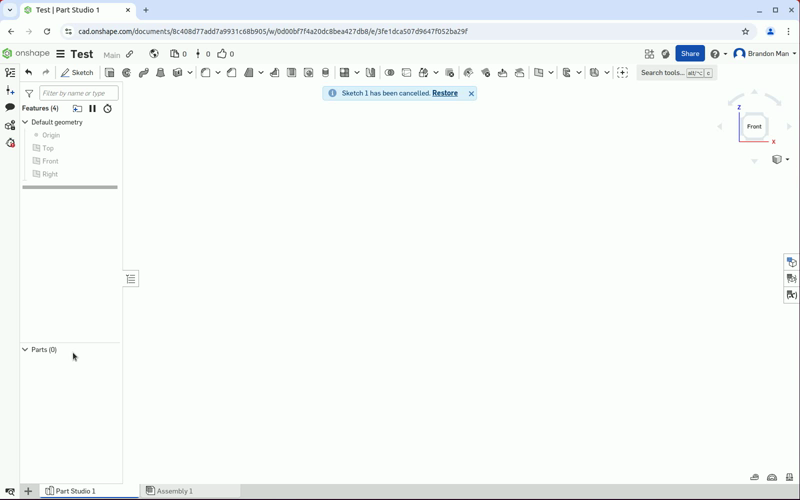
key(shift+s)
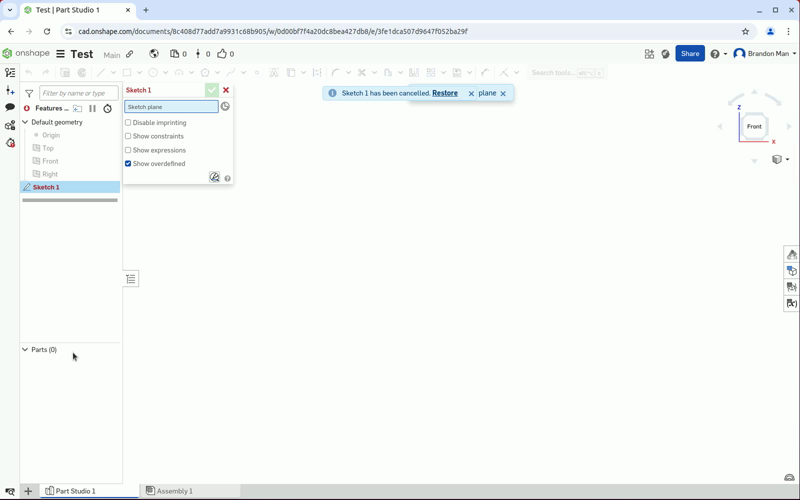
mouse_move(73, 163)
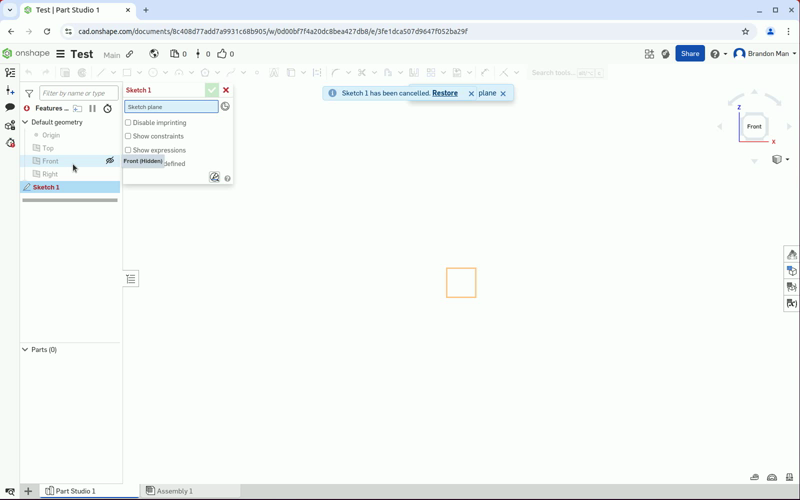
click(73, 163)
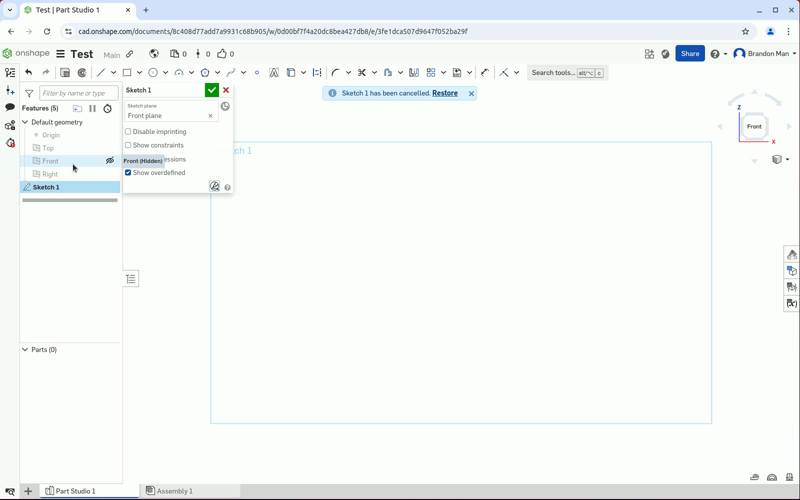
mouse_move(73, 352)
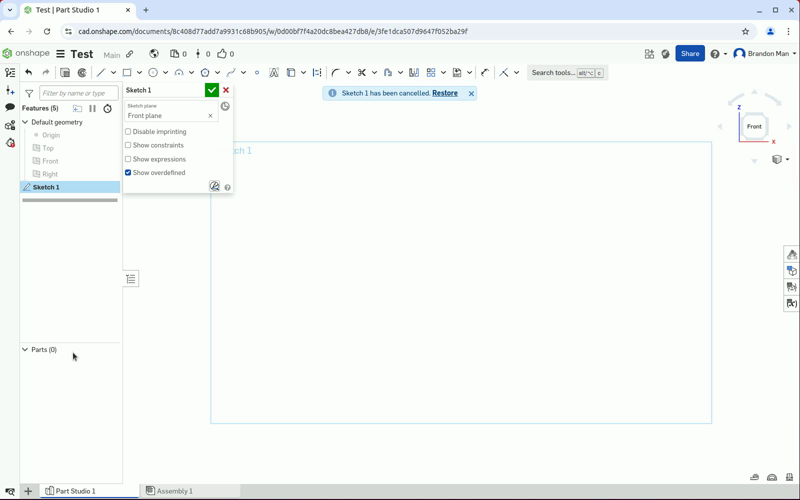
key(y)
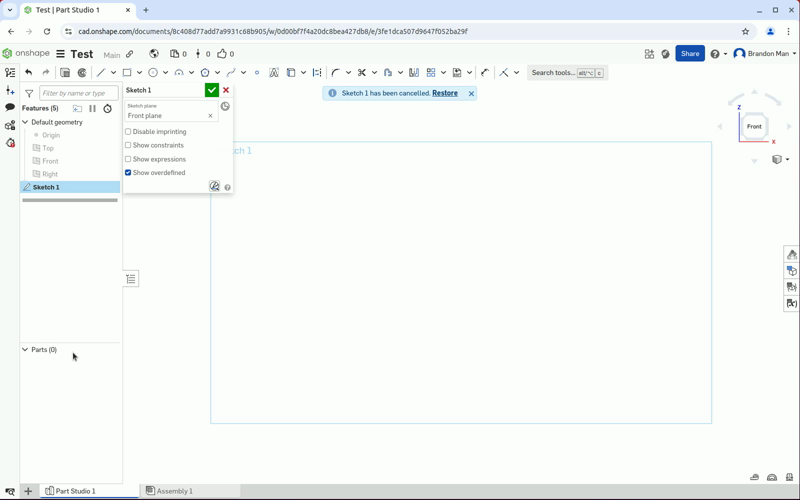
key(l)
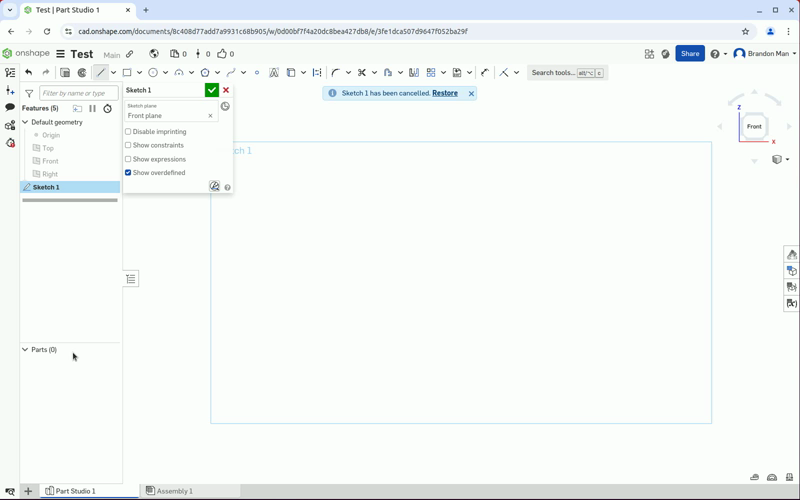
key_down(shift)
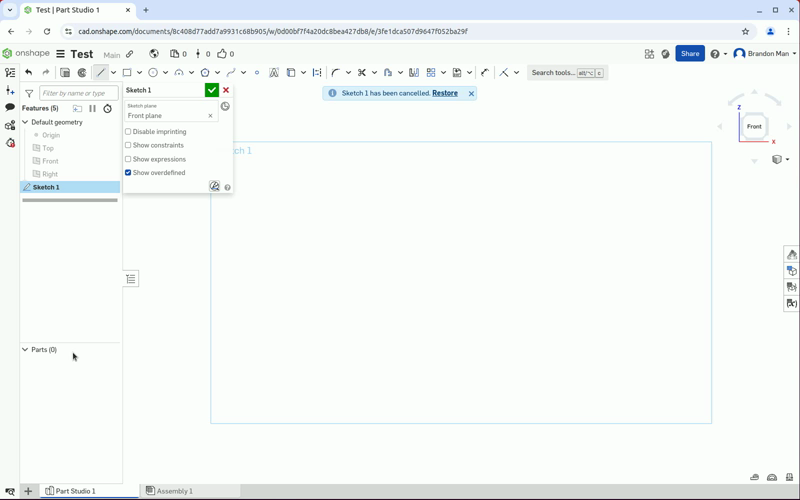
mouse_move(420, 306)
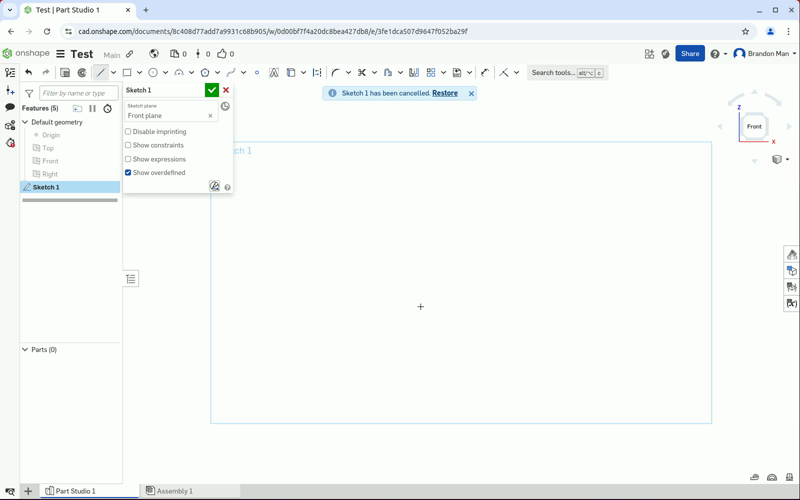
click(420, 306)
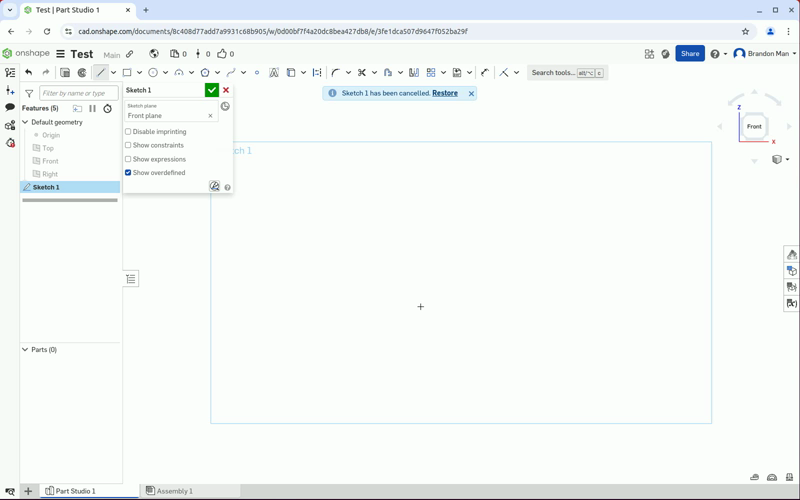
key_up(shift)
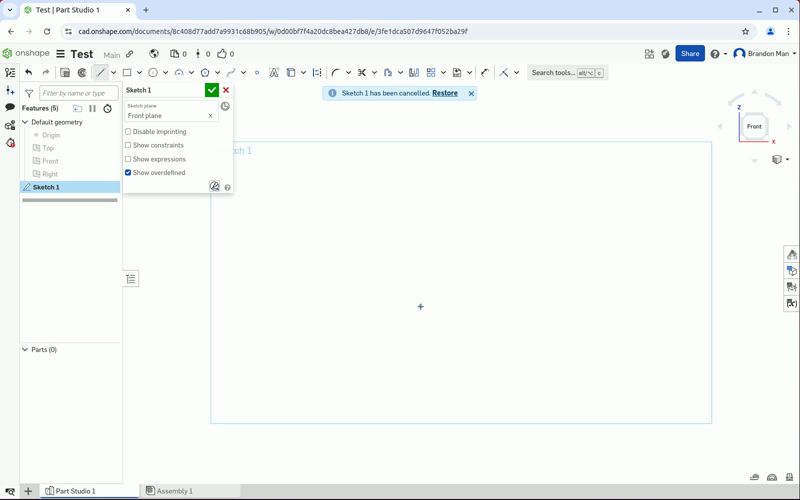
key_down(shift)
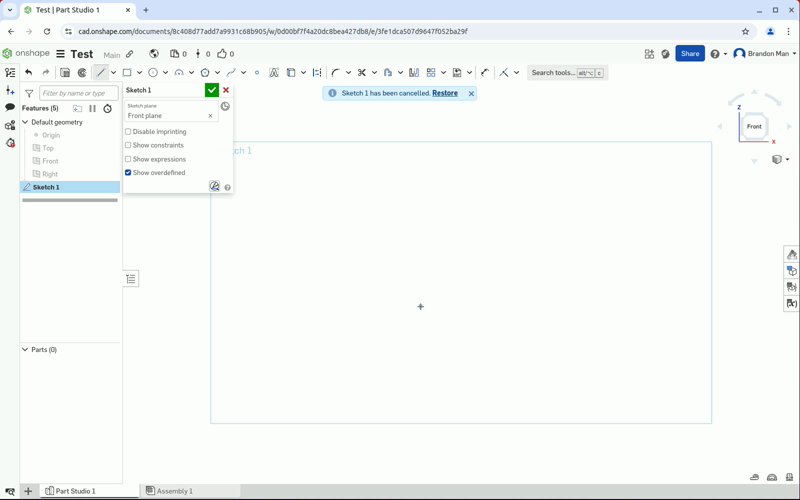
mouse_move(498, 306)
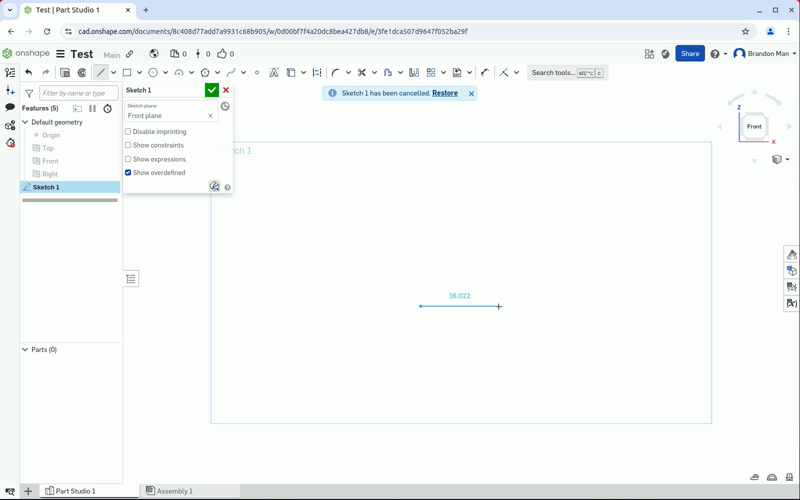
click(498, 306)
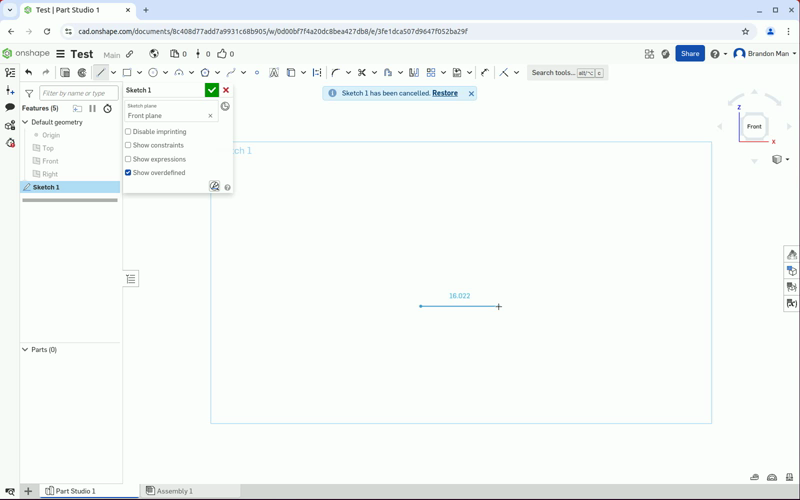
key_up(shift)
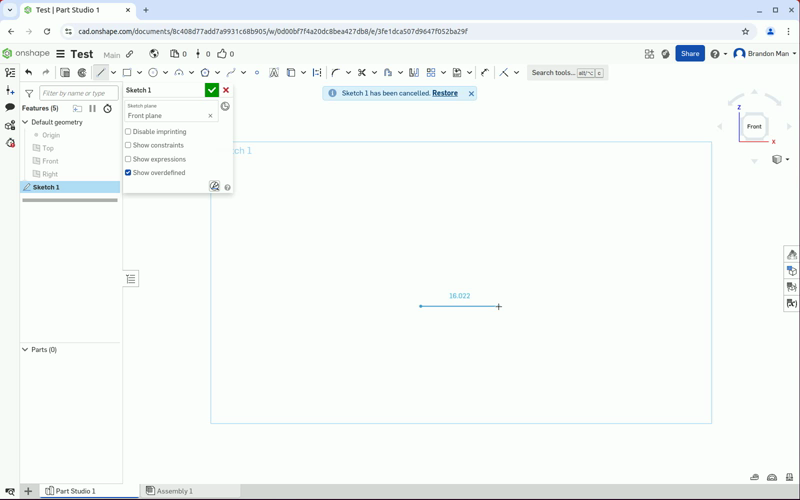
key_down(shift)
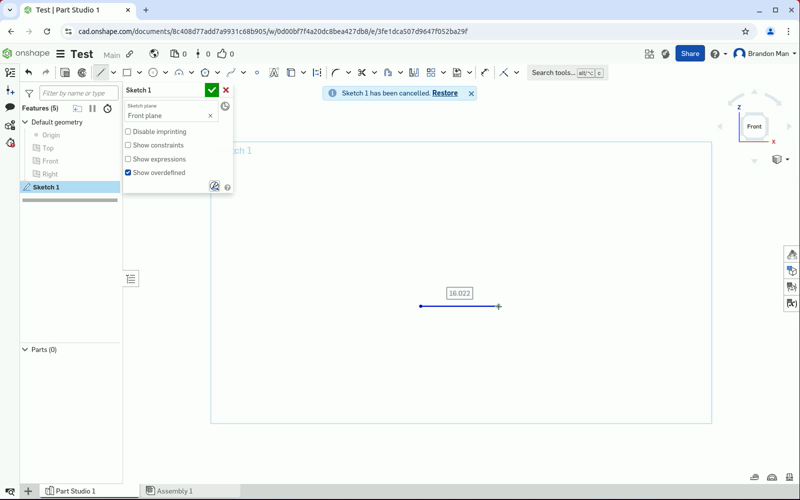
mouse_move(528, 306)
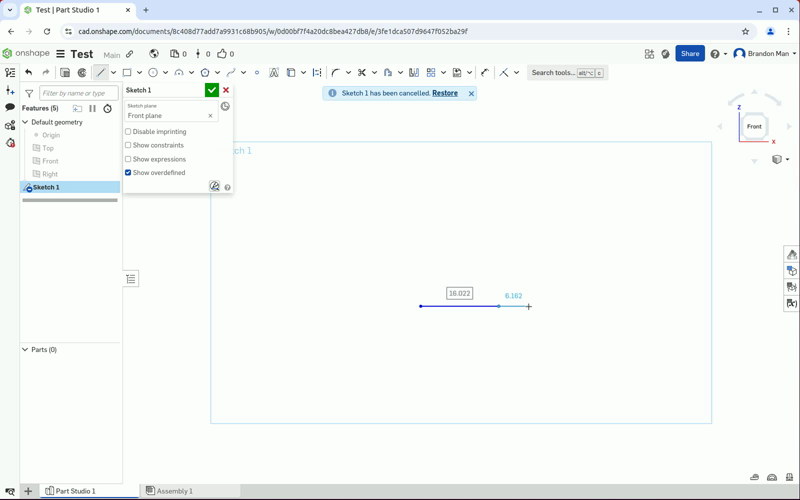
mouse_move(498, 254)
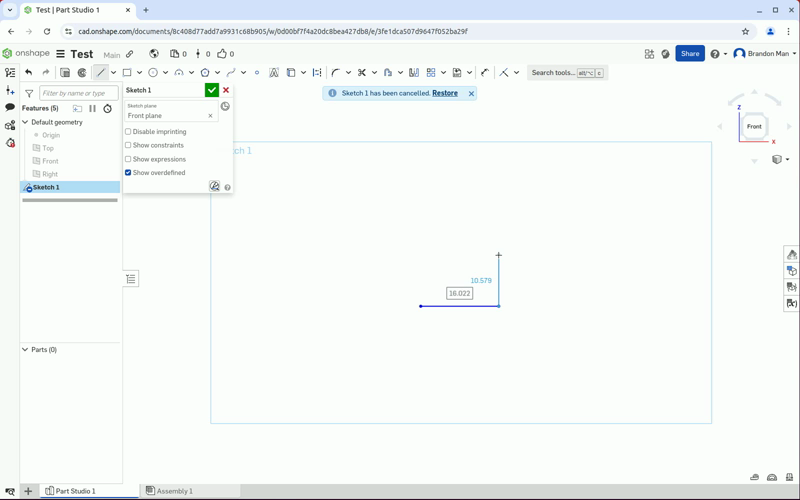
click(498, 254)
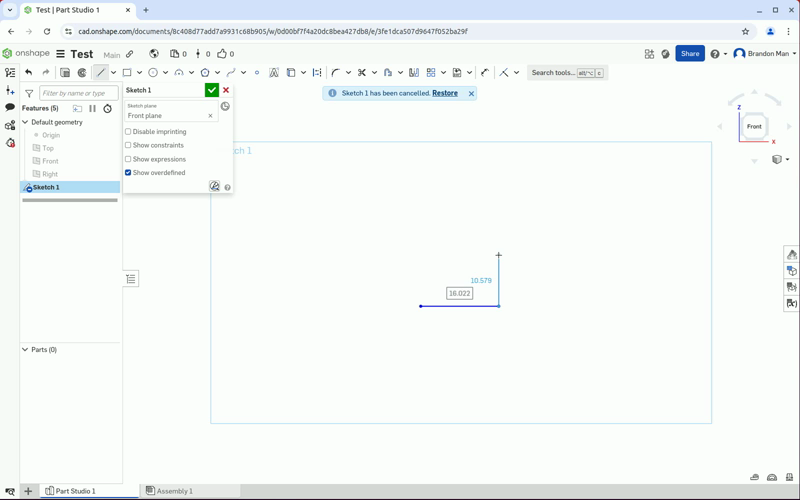
key_up(shift)
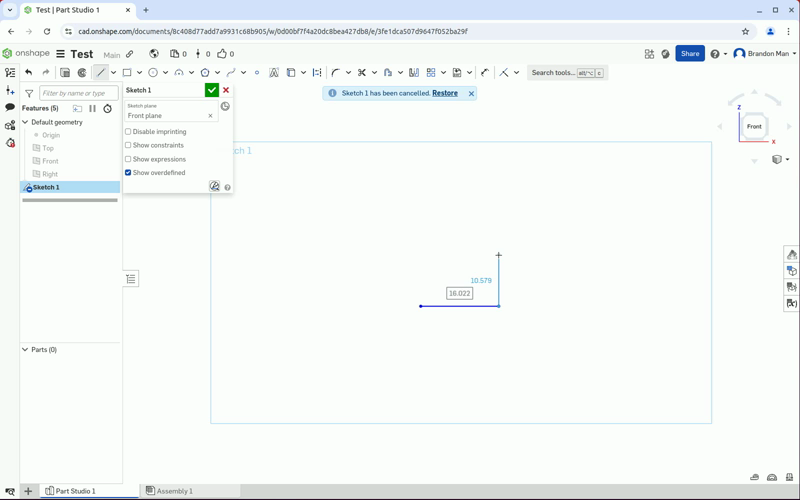
key_down(shift)
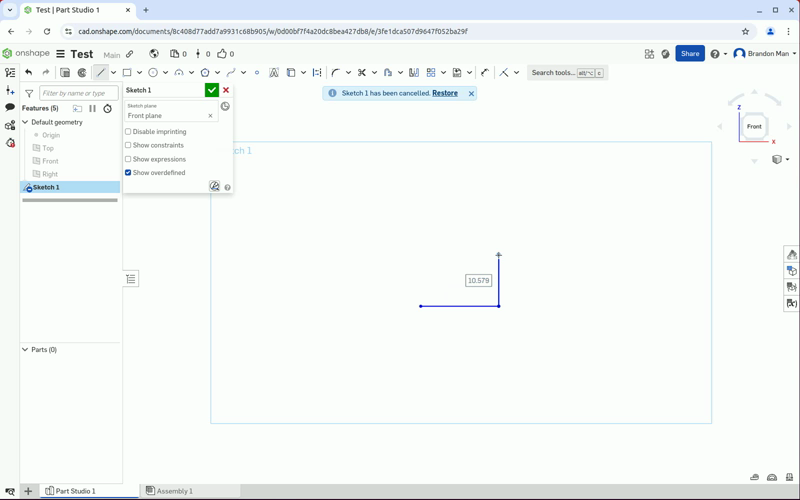
mouse_move(420, 254)
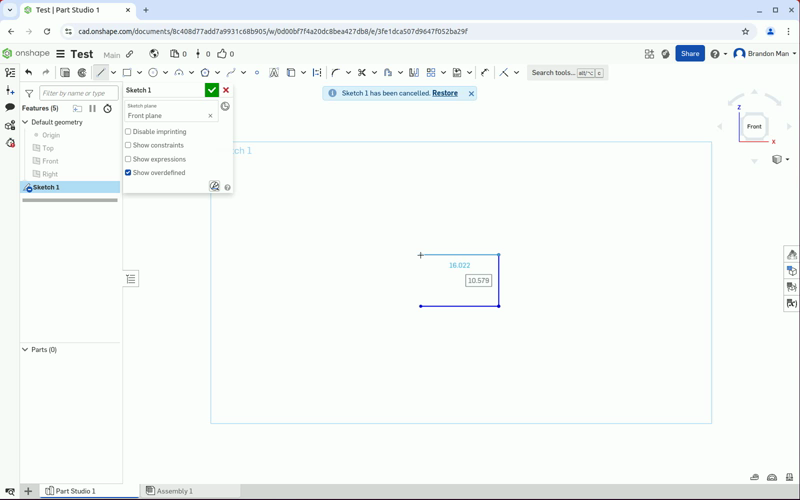
click(420, 254)
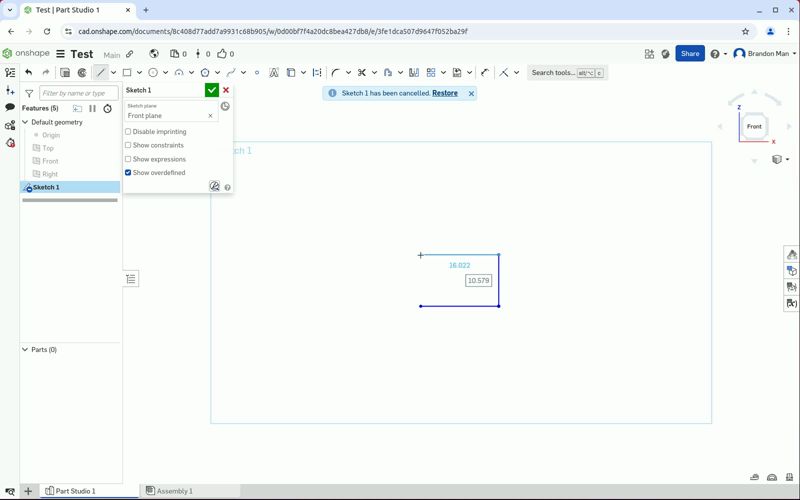
key_up(shift)
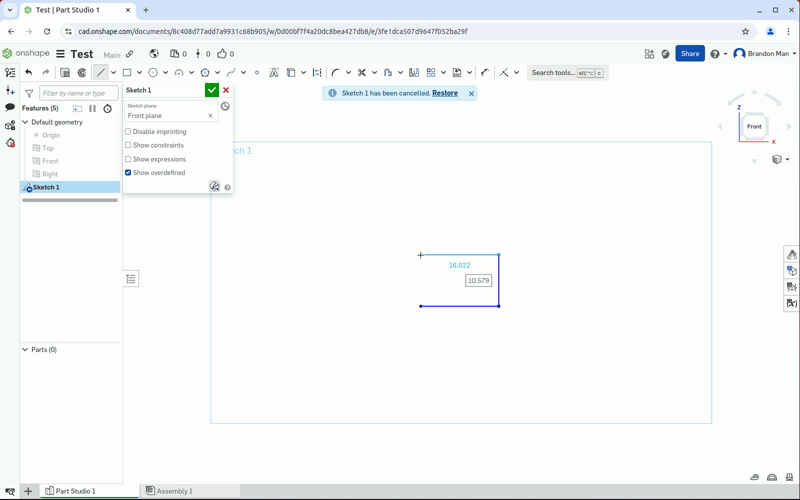
mouse_move(450, 254)
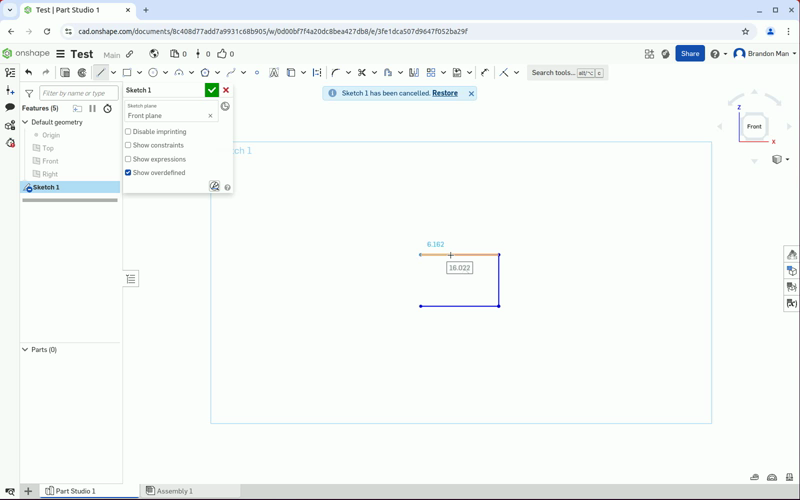
key_down(shift)
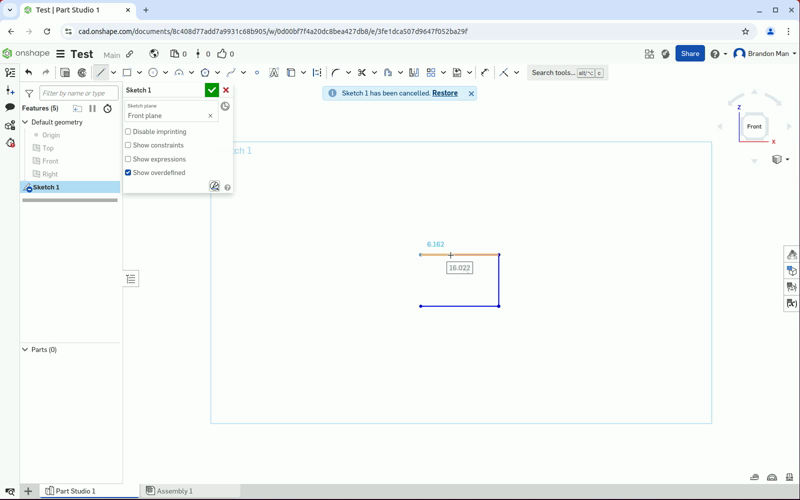
mouse_move(420, 306)
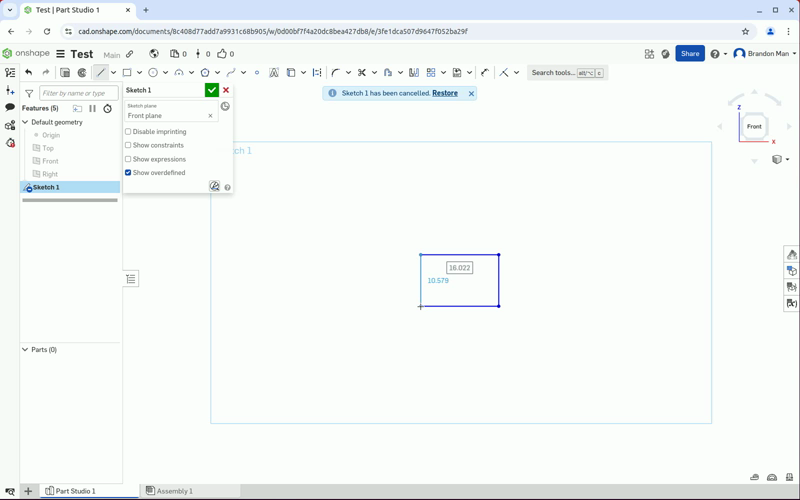
key_up(shift)
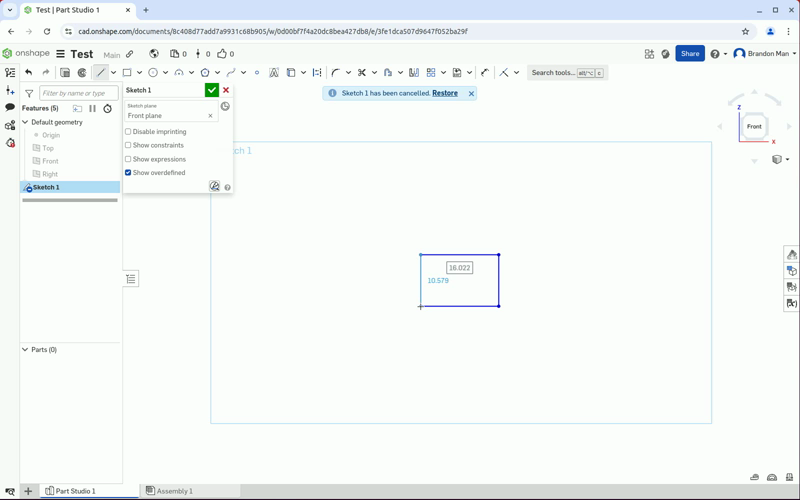
click(420, 306)
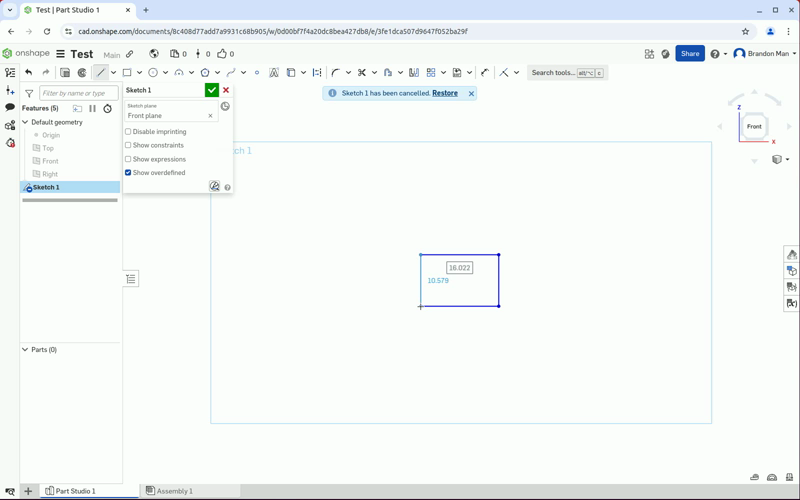
key(esc)
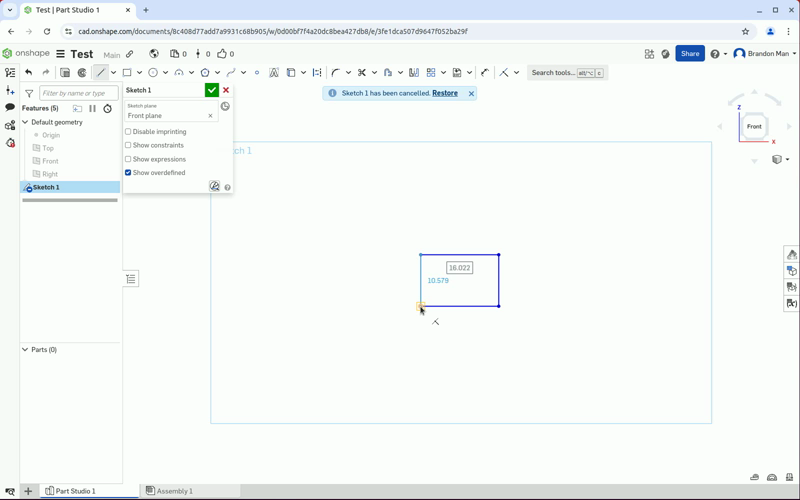
mouse_move(423, 266)
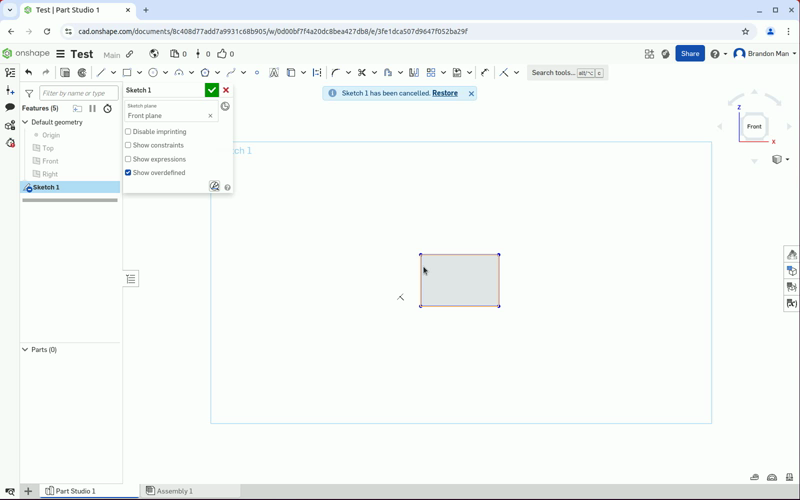
click(423, 266)
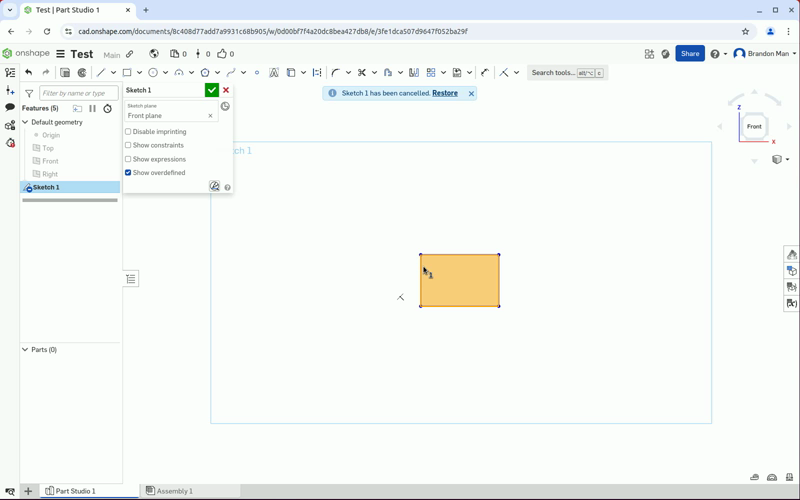
mouse_move(73, 352)
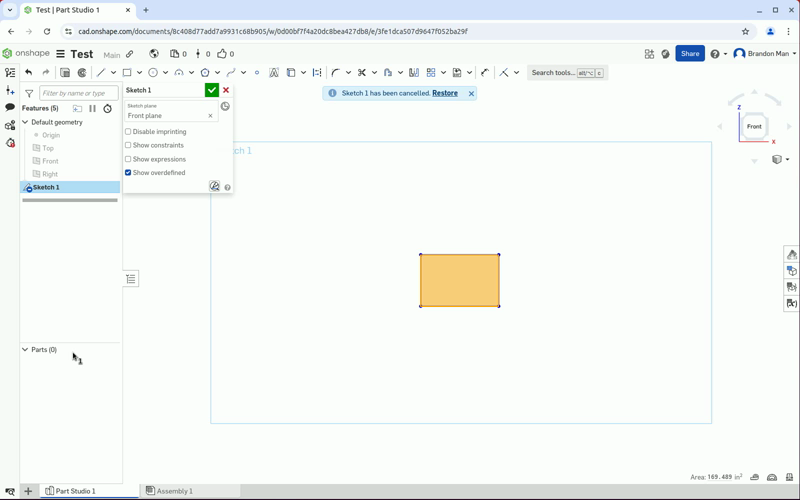
key(shift+y)
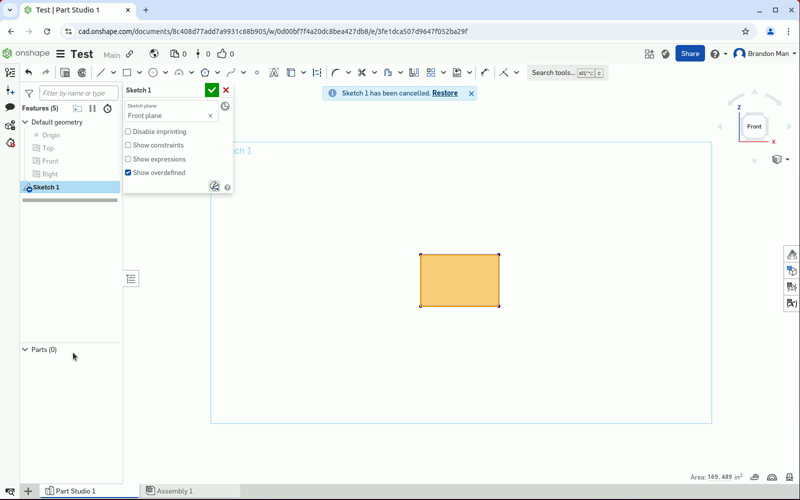
key(shift+e)
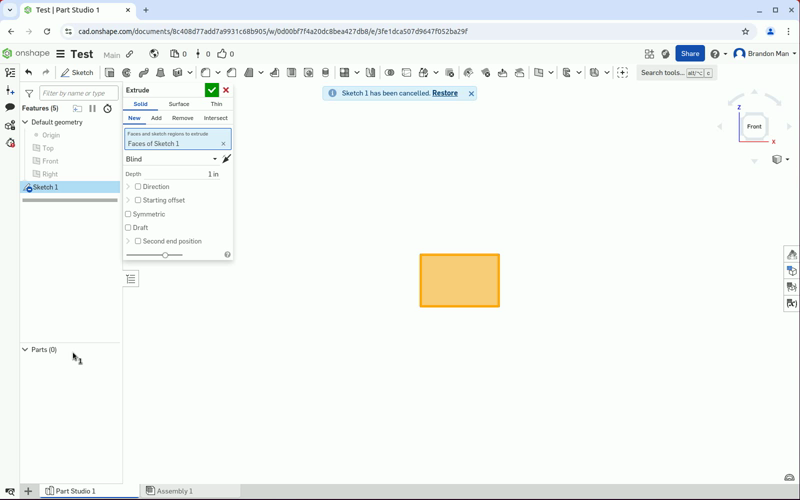
mouse_move(143, 106)
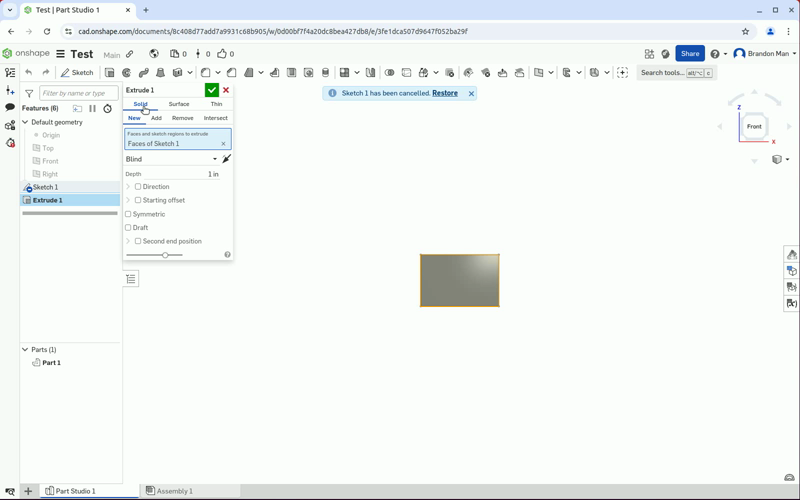
click(143, 106)
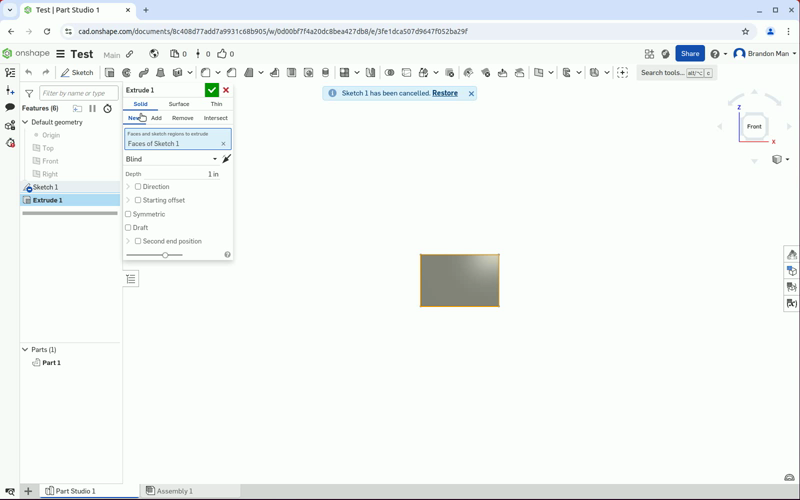
mouse_move(137, 120)
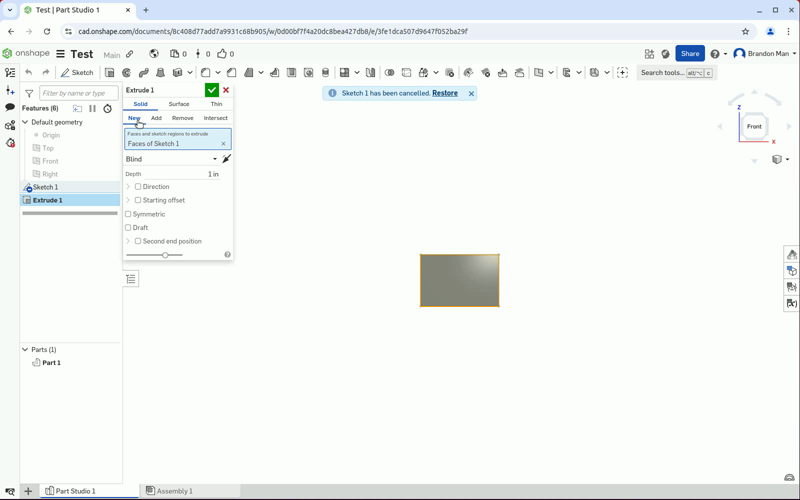
click(137, 120)
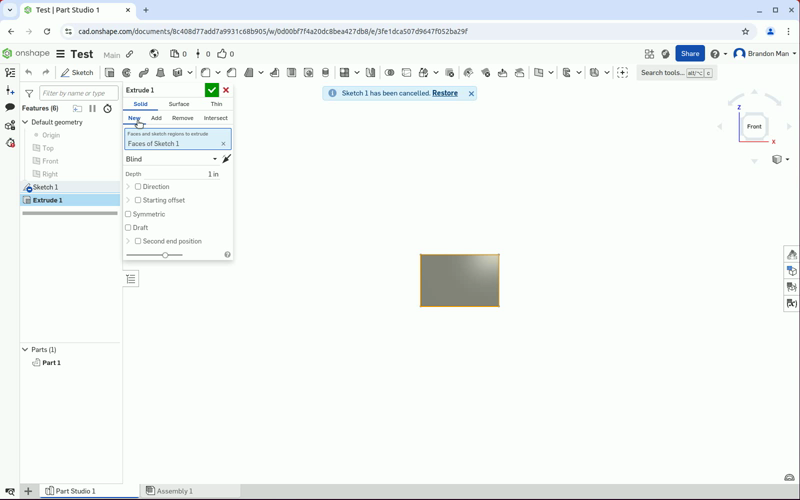
key(tab, 4)
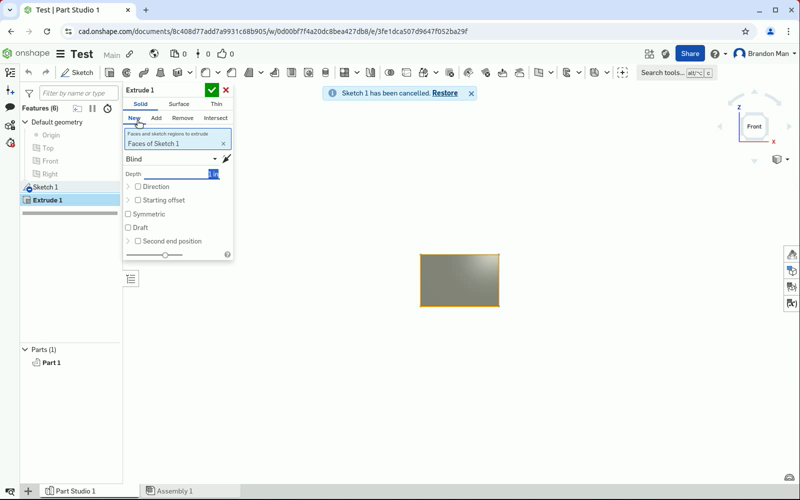
text(23.108)
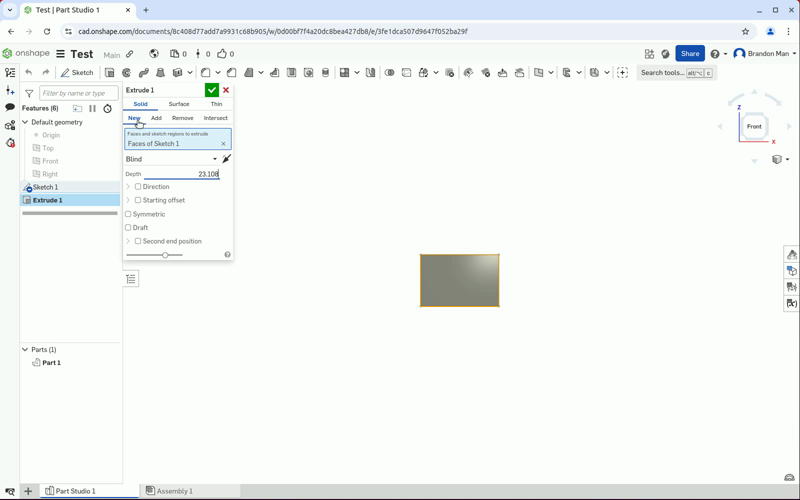
key(enter)
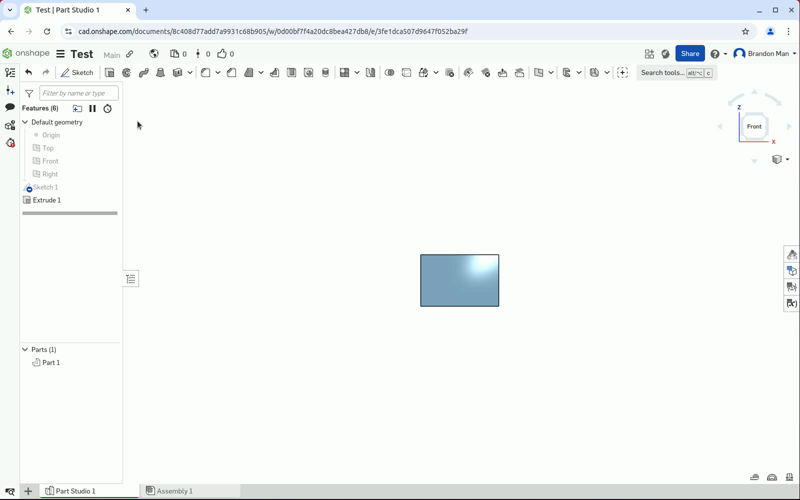
key(shift+h)
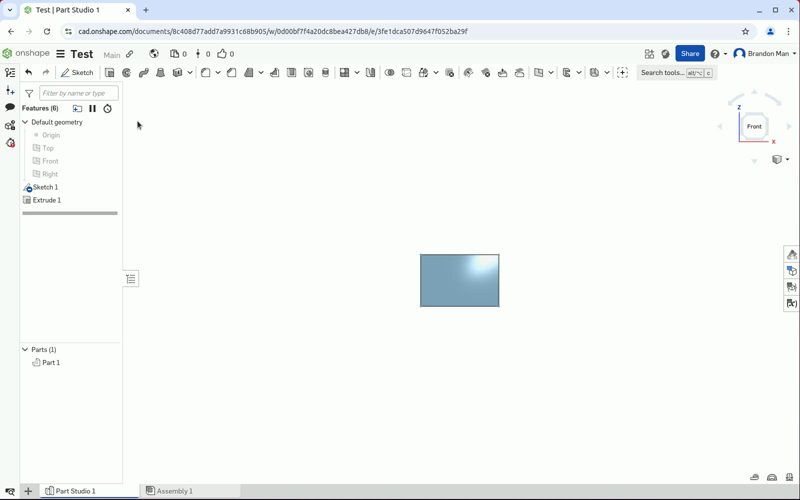
key(shift+h)
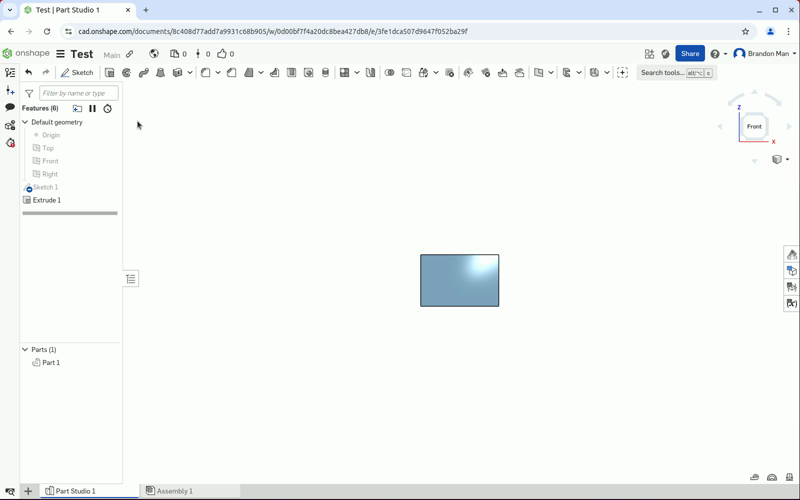
mouse_move(73, 189)
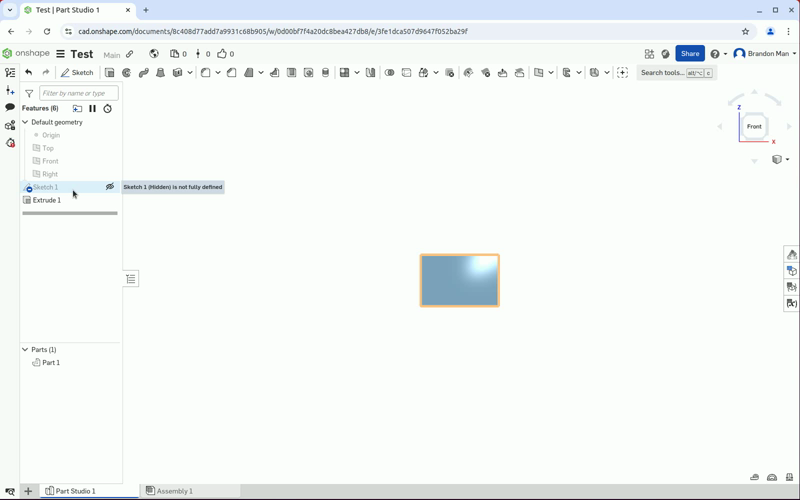
click(73, 189)
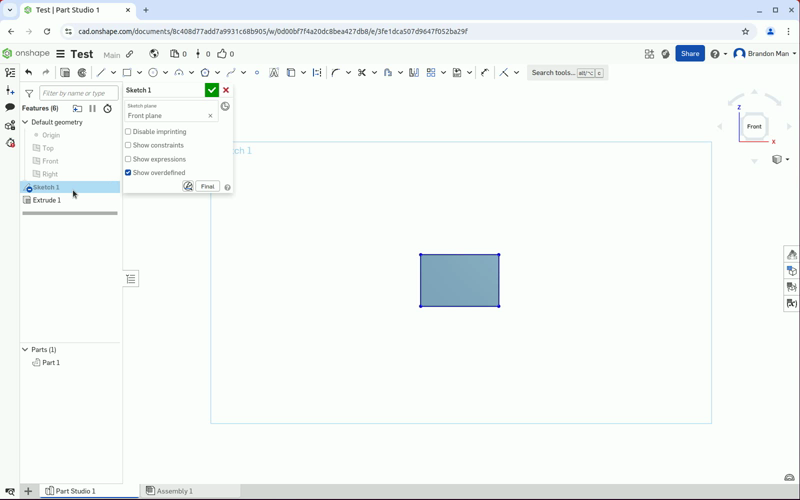
mouse_move(229, 92)
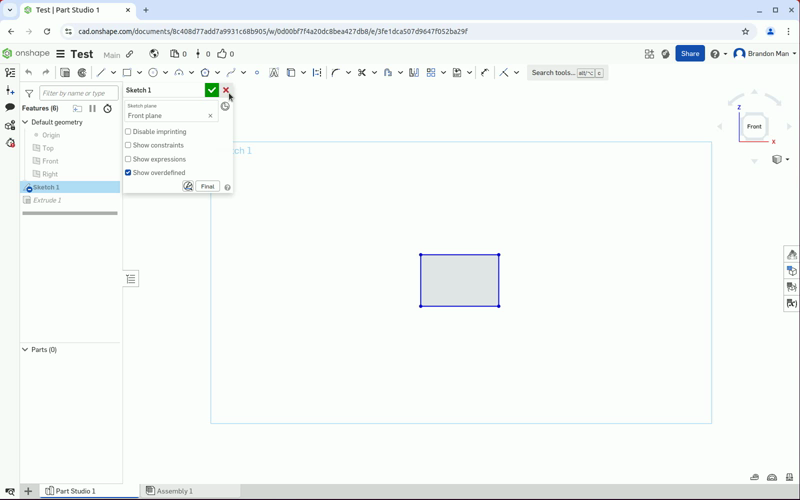
click(229, 92)
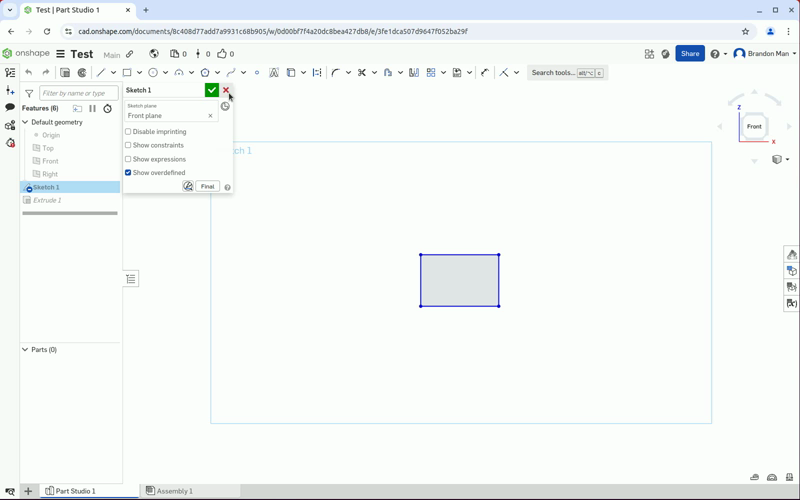
key(shift+s)
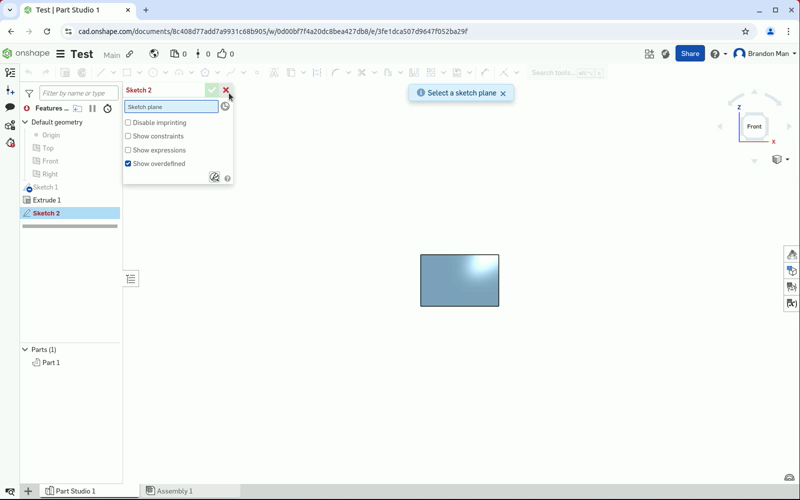
mouse_move(73, 163)
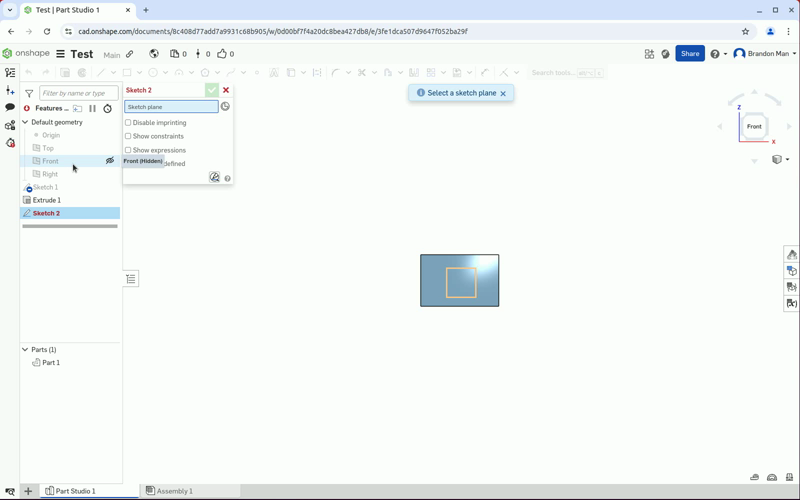
click(73, 163)
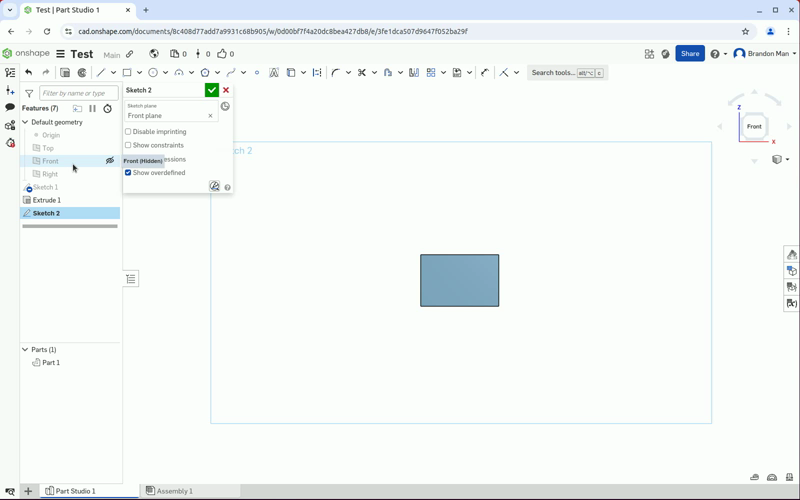
mouse_move(73, 352)
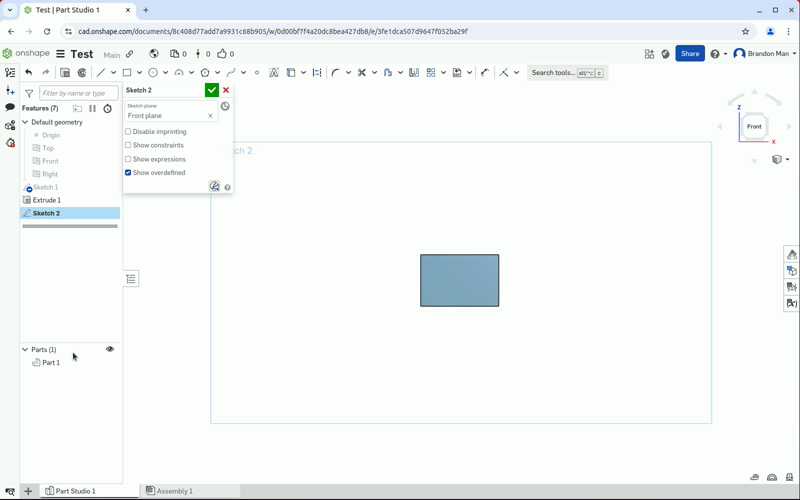
key(y)
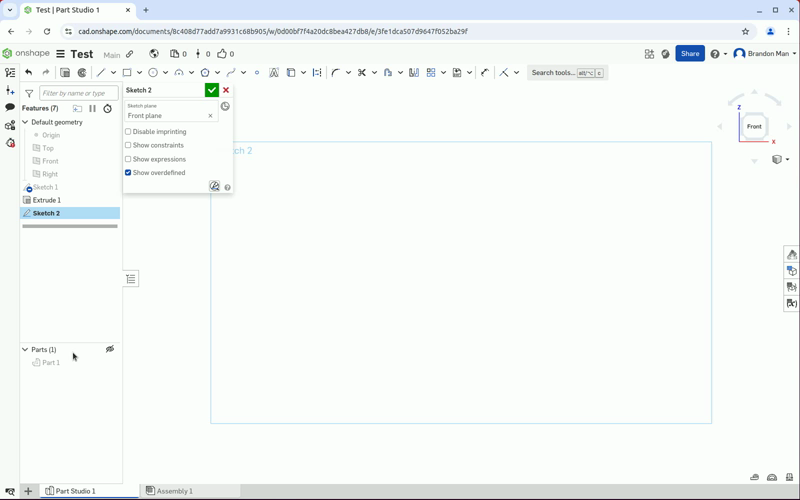
key(l)
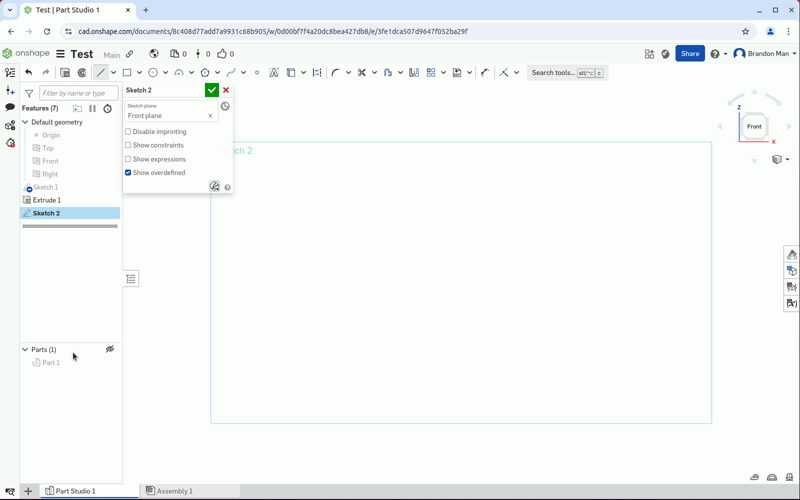
key_down(shift)
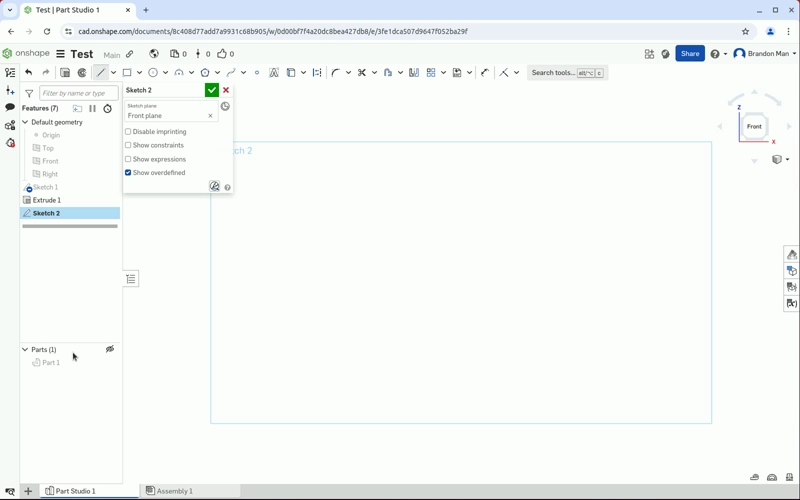
mouse_move(420, 306)
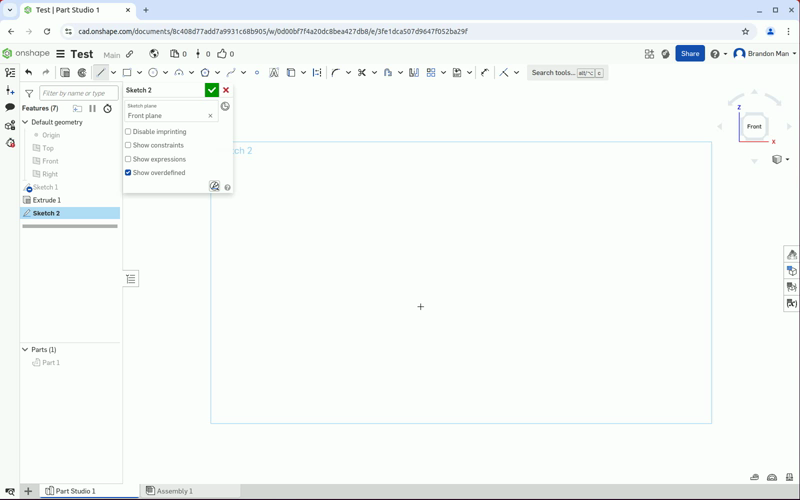
click(420, 306)
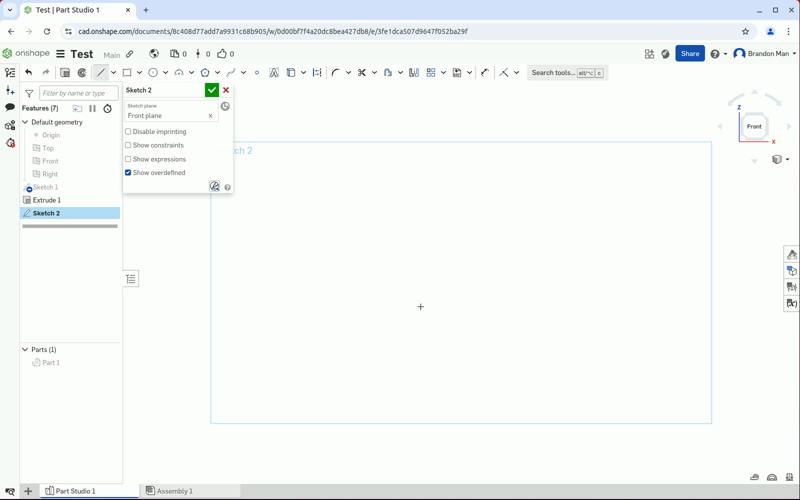
key_up(shift)
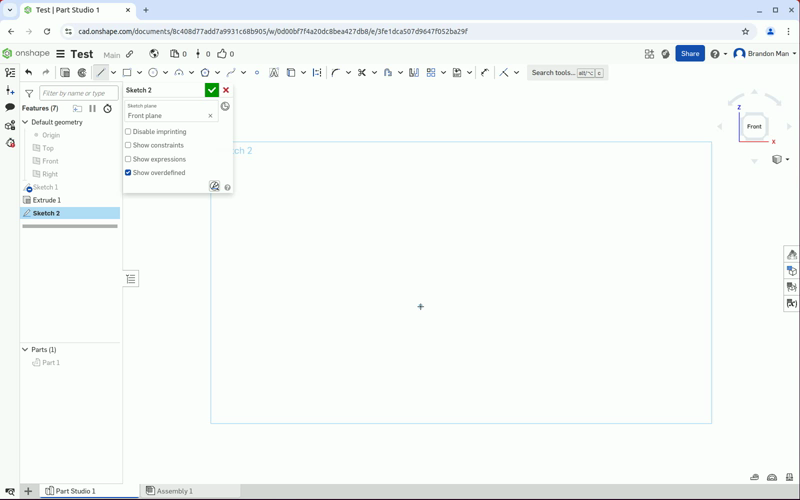
key_down(shift)
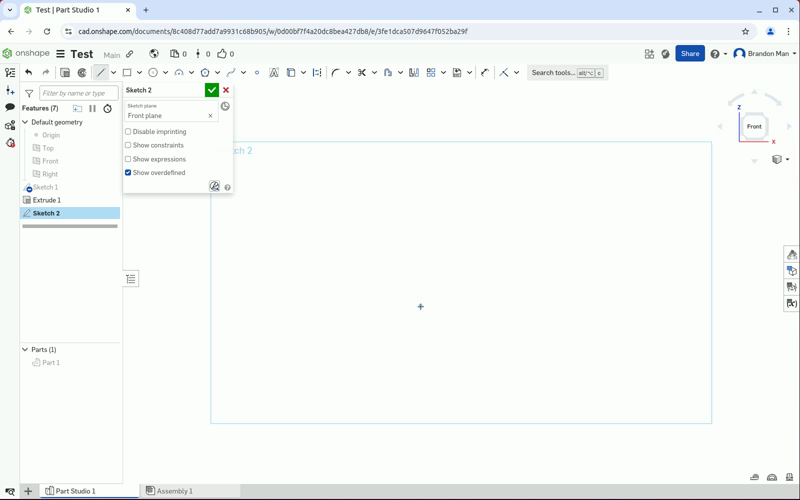
mouse_move(498, 306)
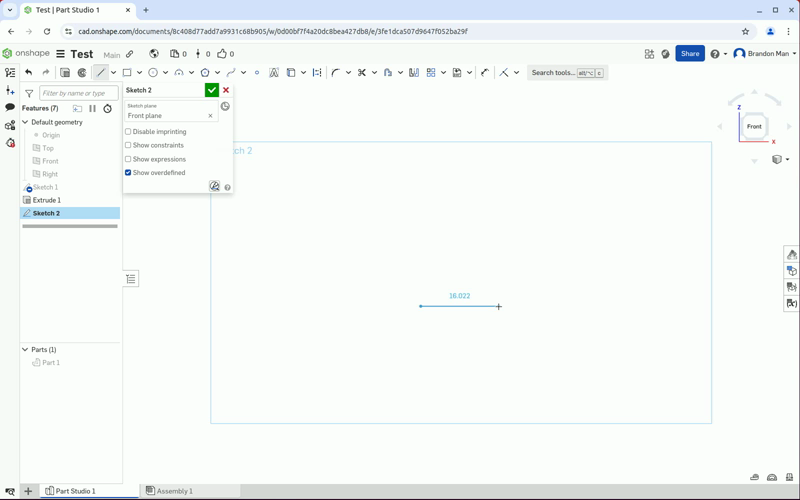
click(498, 306)
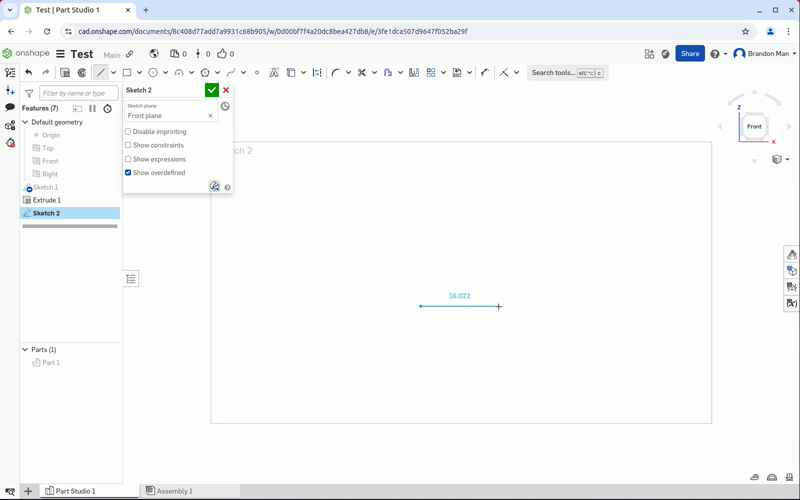
key_up(shift)
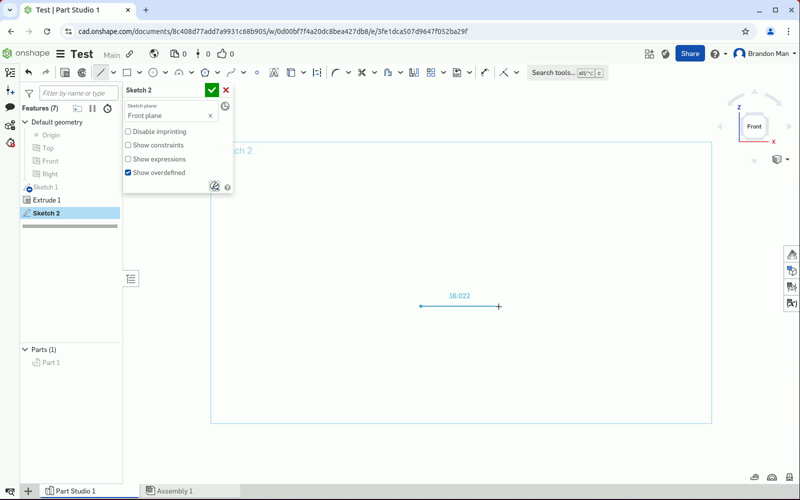
key_down(shift)
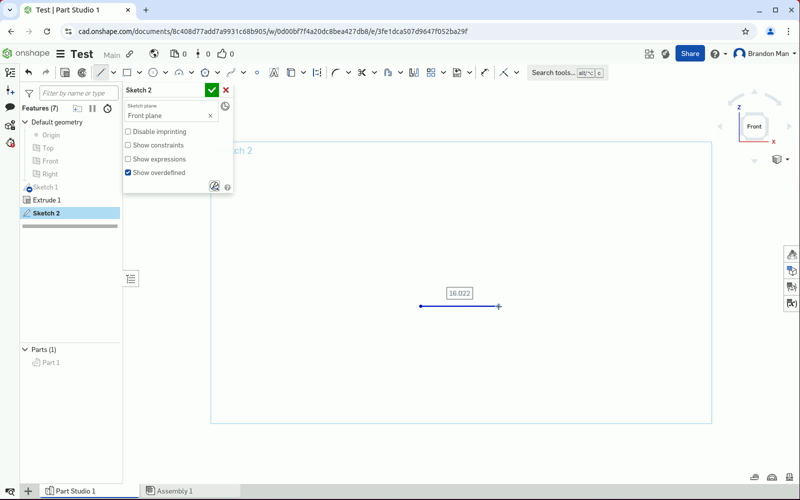
mouse_move(528, 306)
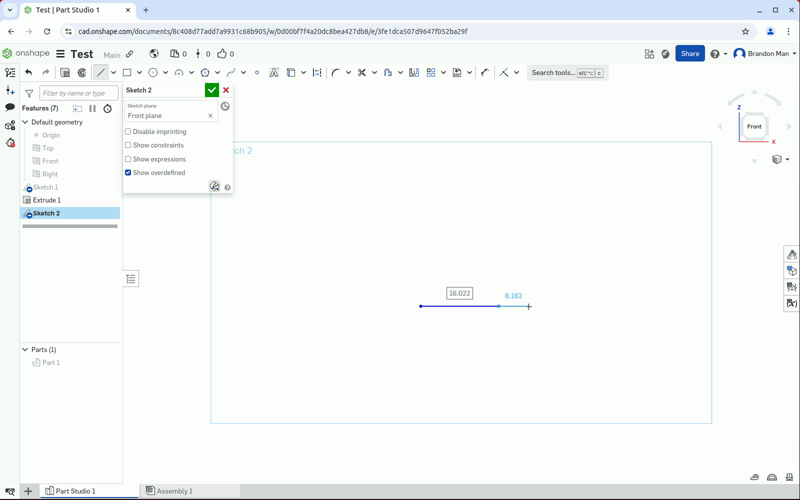
mouse_move(498, 254)
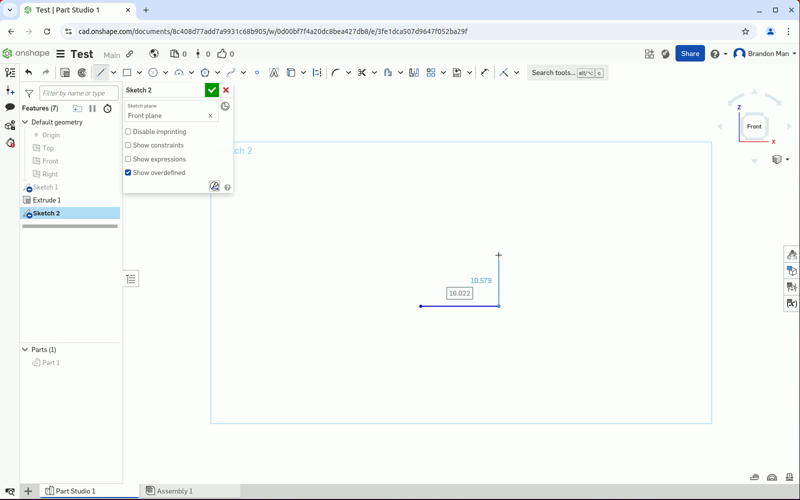
click(498, 254)
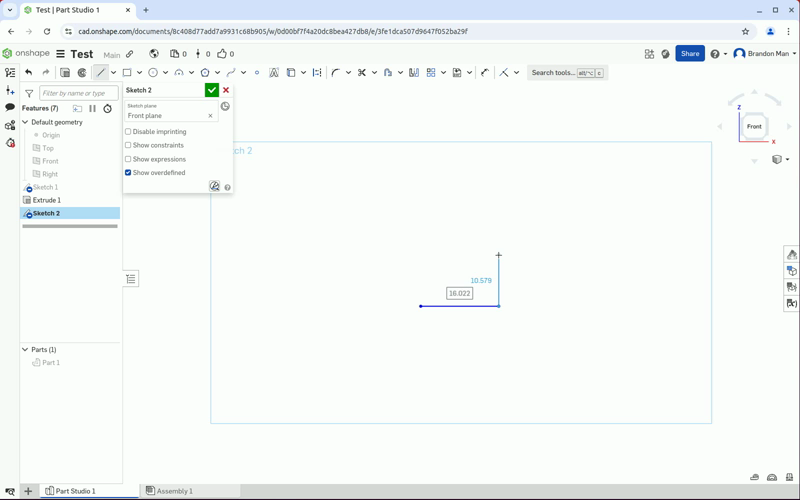
key_up(shift)
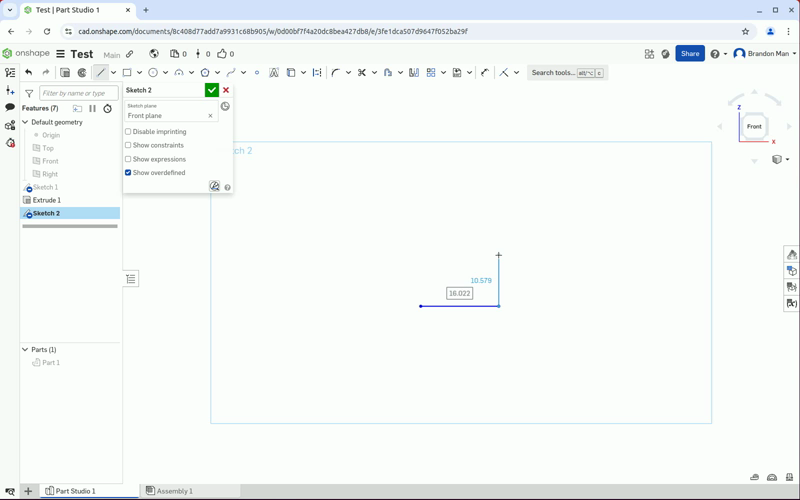
key_down(shift)
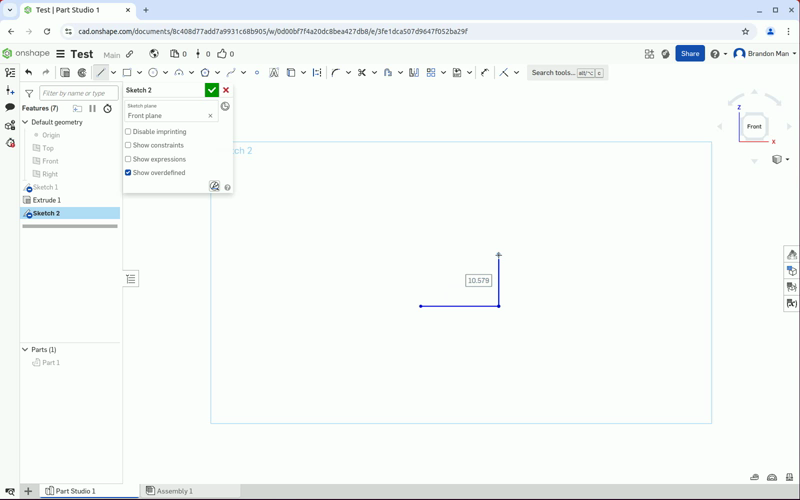
mouse_move(420, 254)
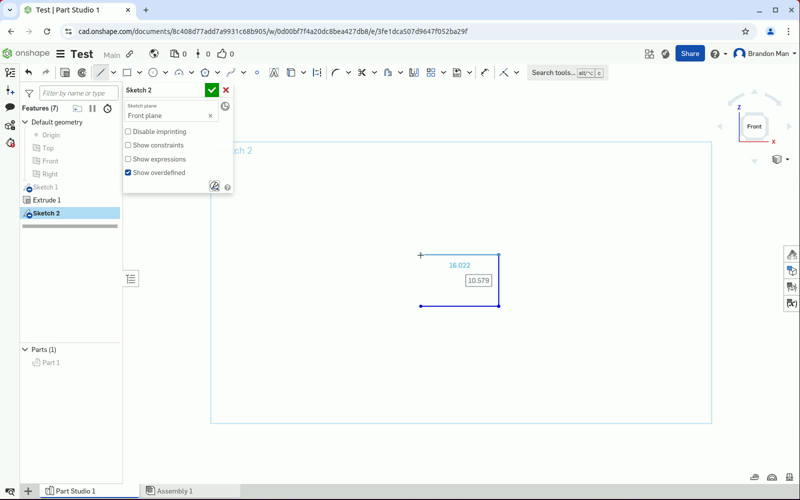
click(420, 254)
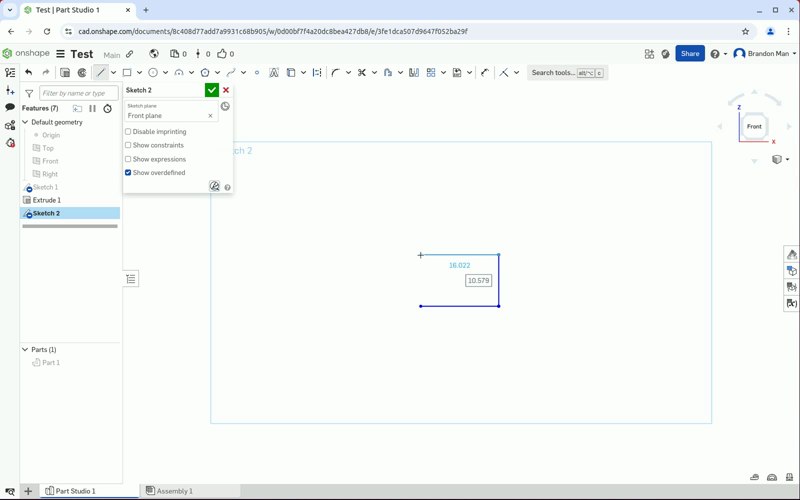
key_up(shift)
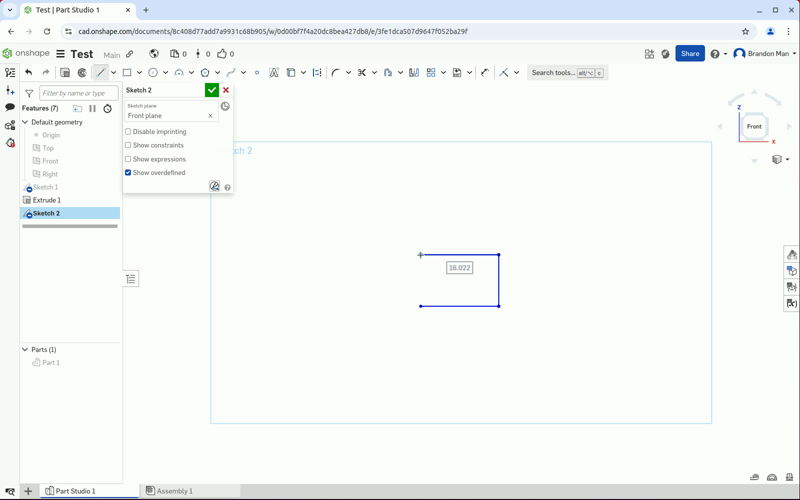
mouse_move(450, 254)
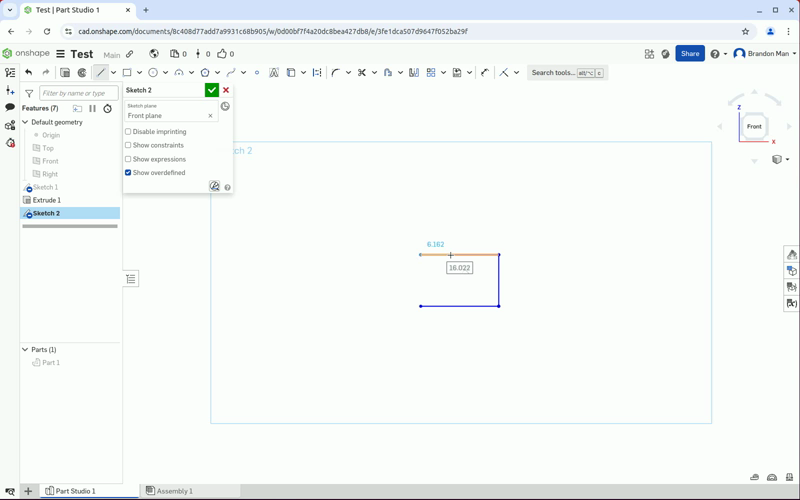
key_down(shift)
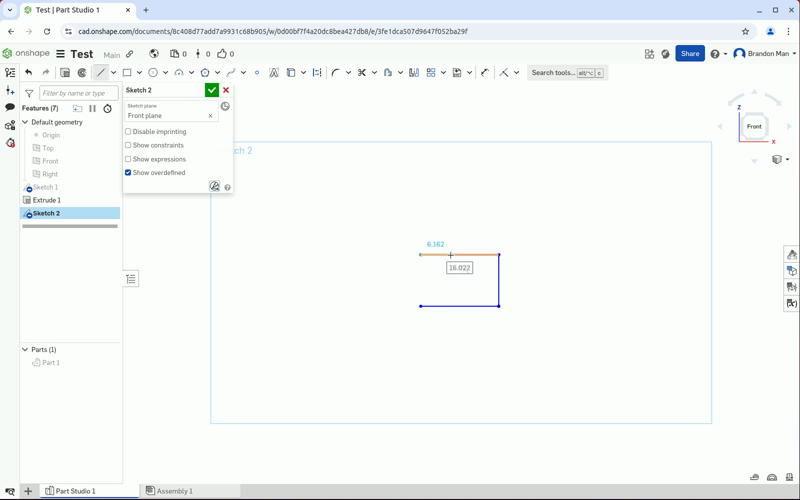
mouse_move(420, 306)
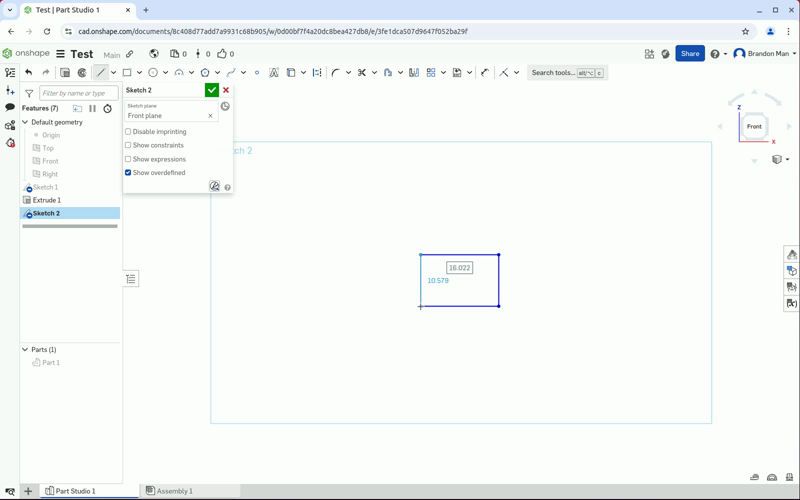
key_up(shift)
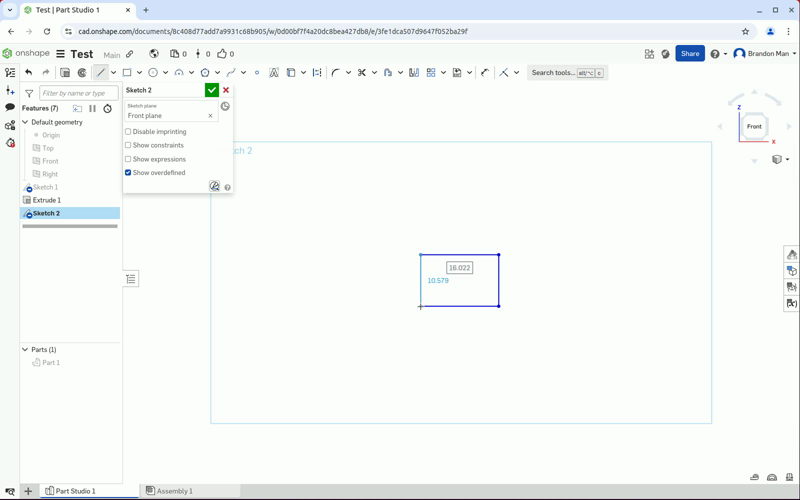
click(420, 306)
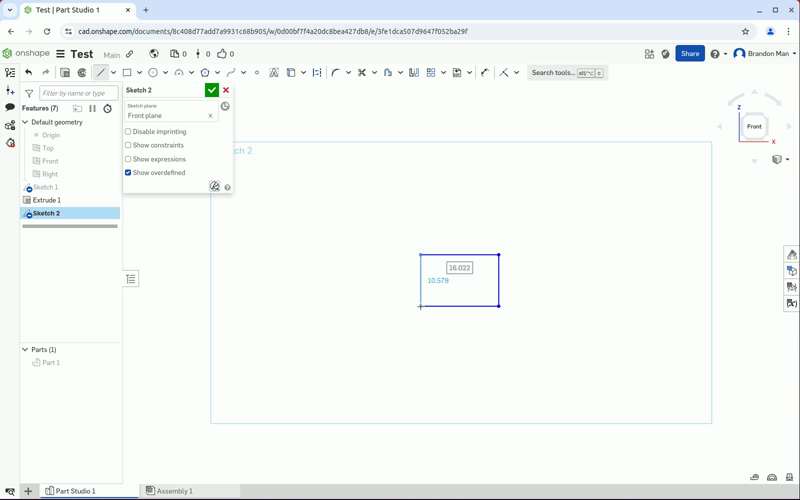
key(esc)
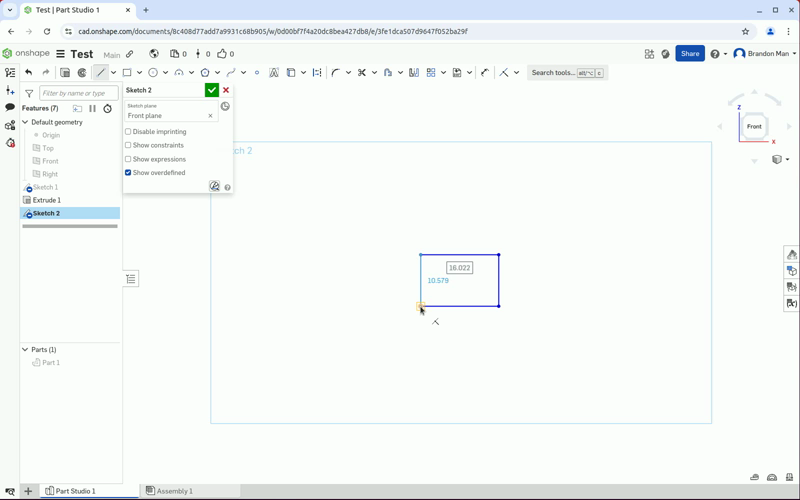
mouse_move(457, 270)
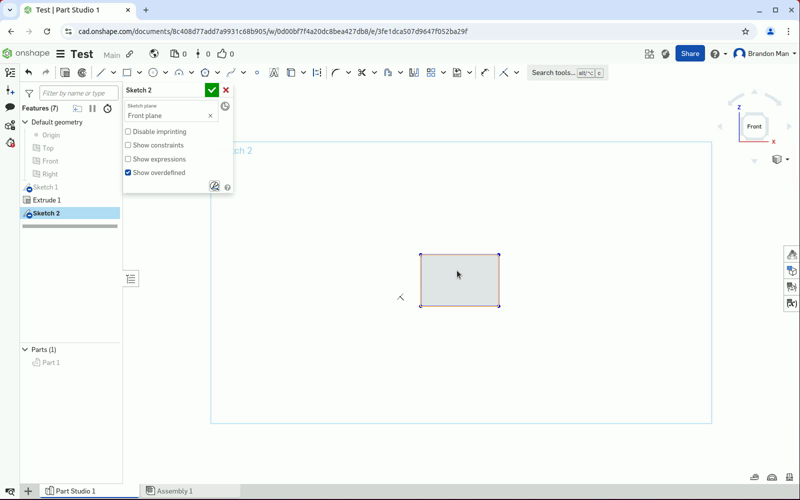
click(457, 270)
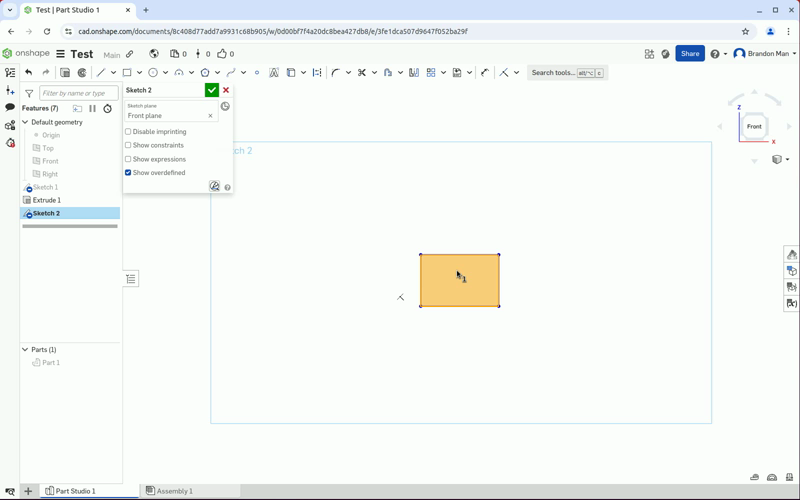
mouse_move(73, 352)
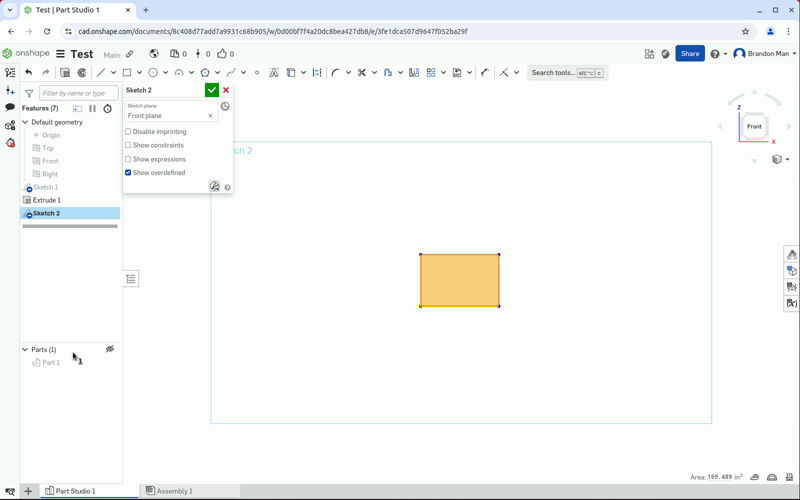
key(shift+y)
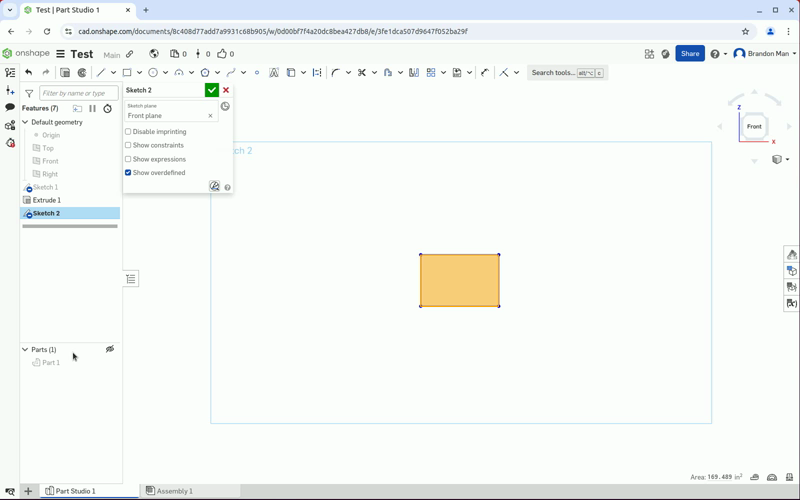
key(shift+e)
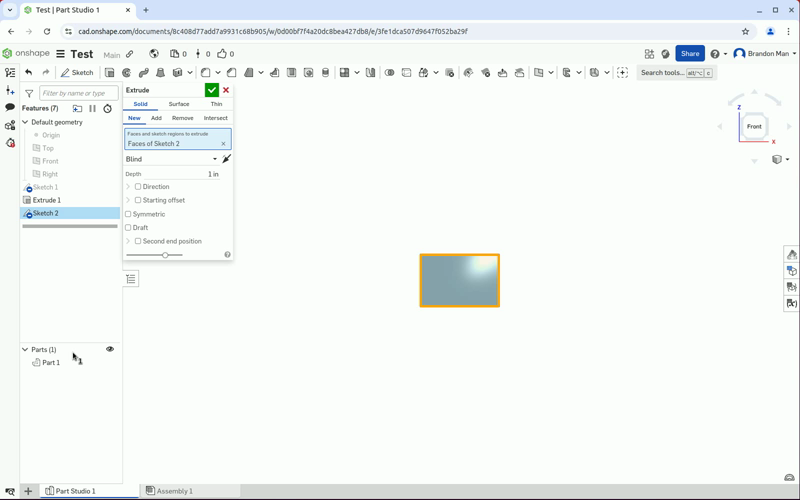
mouse_move(143, 106)
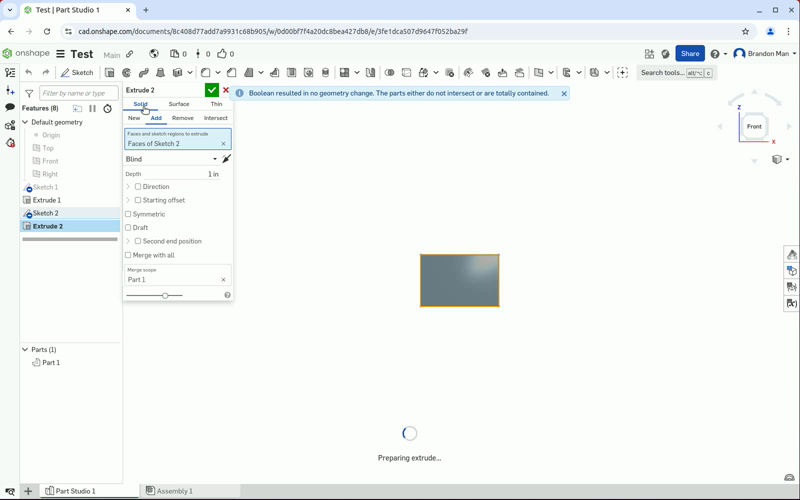
click(143, 106)
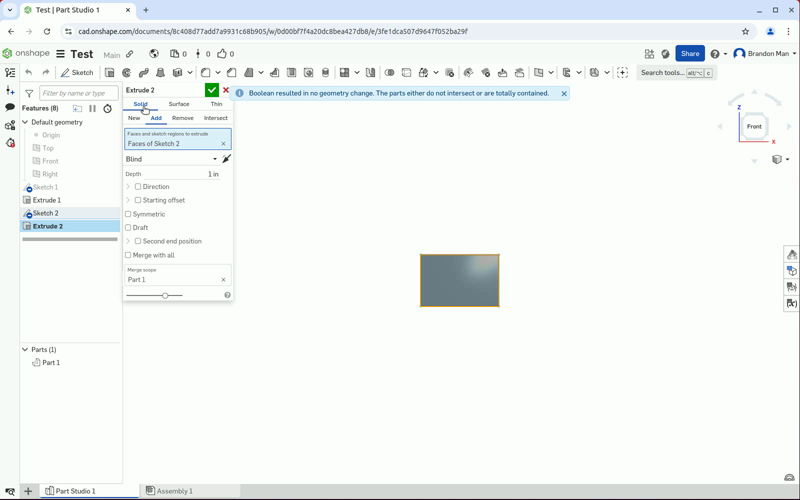
mouse_move(137, 120)
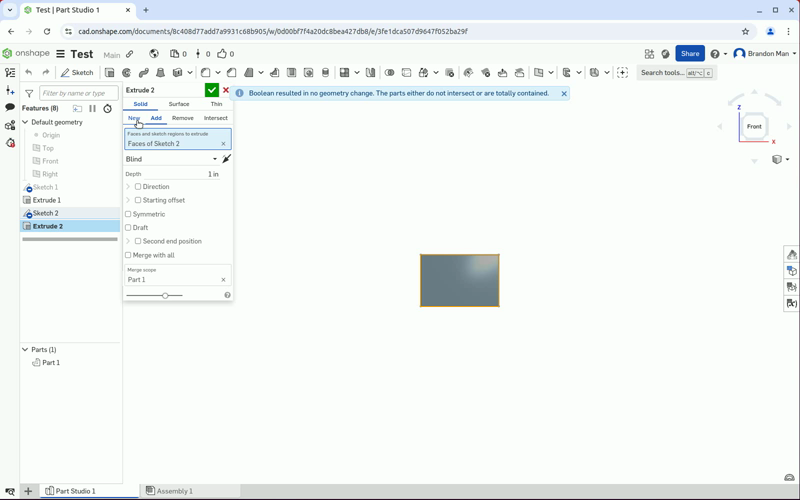
click(137, 120)
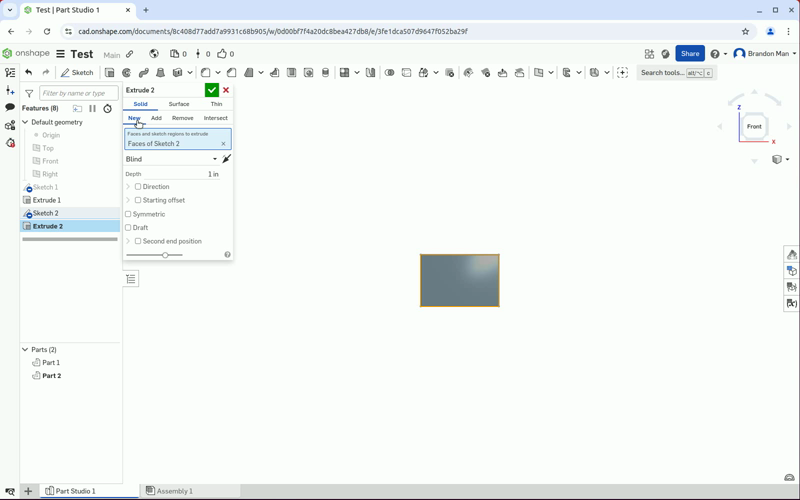
key(tab, 4)
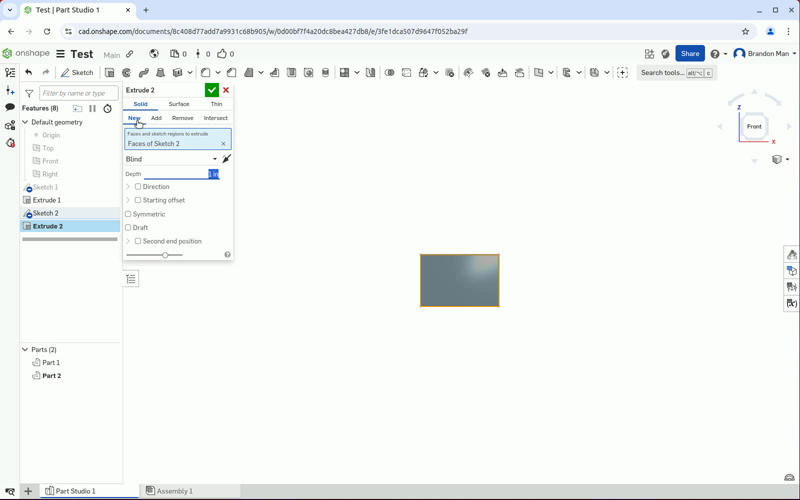
text(23.108)
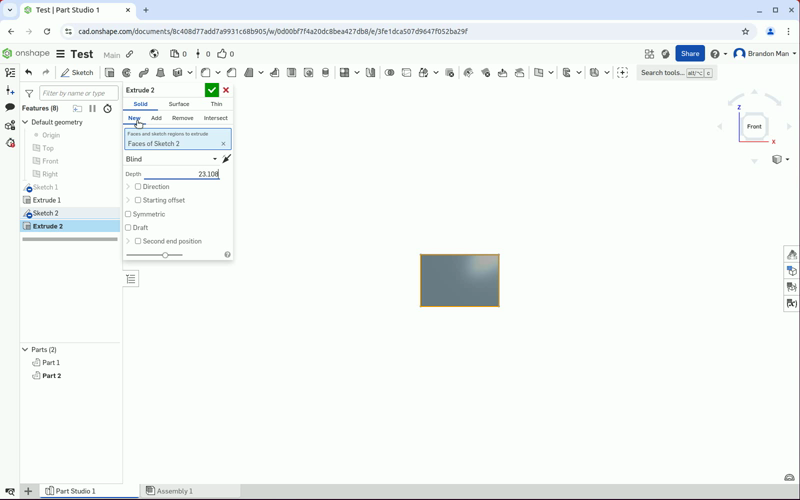
key(enter)
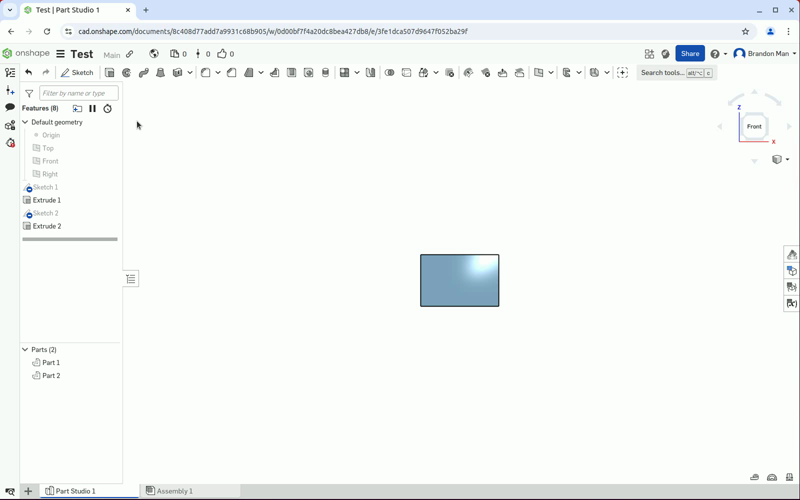
key(shift+h)
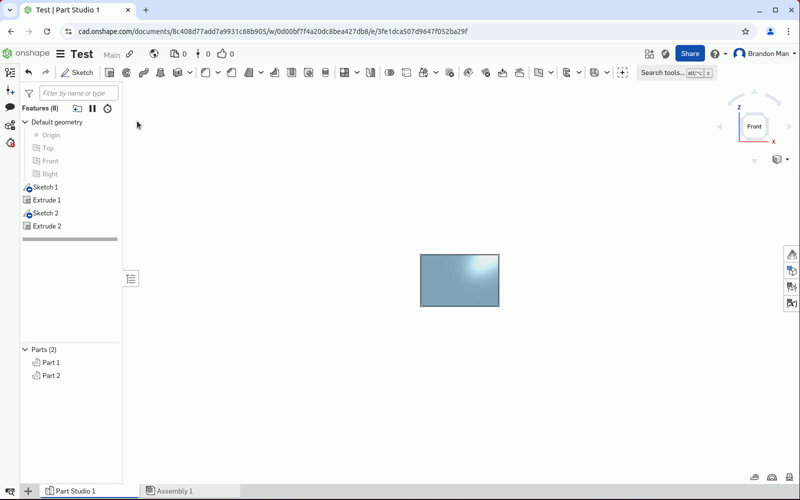
key(shift+h)
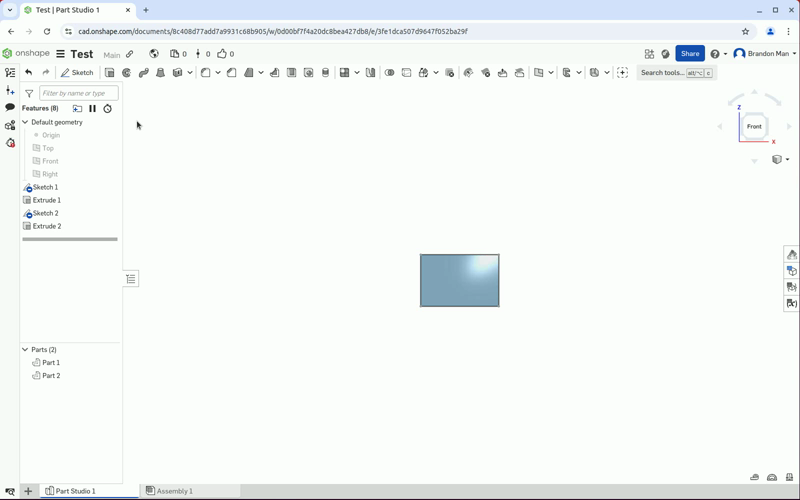
key(shift+7)
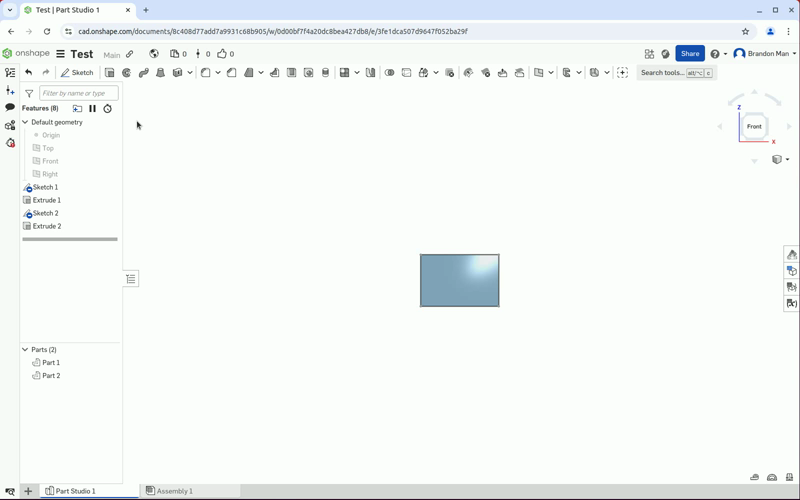
key(left, 2)
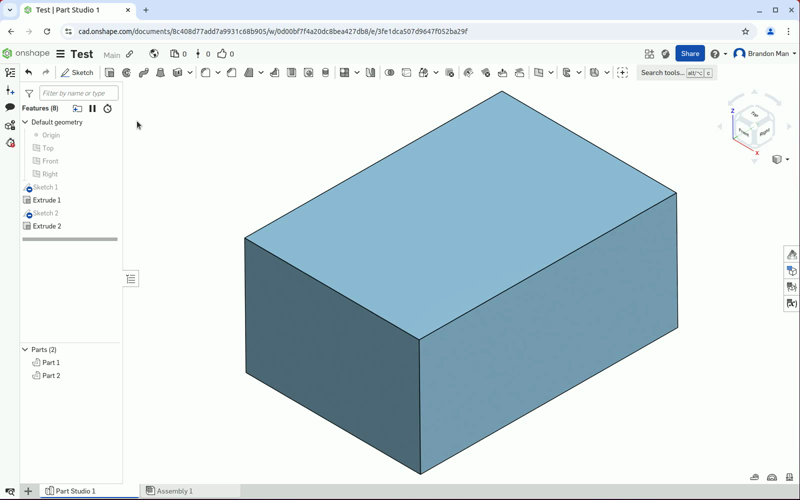
key(down, 2)
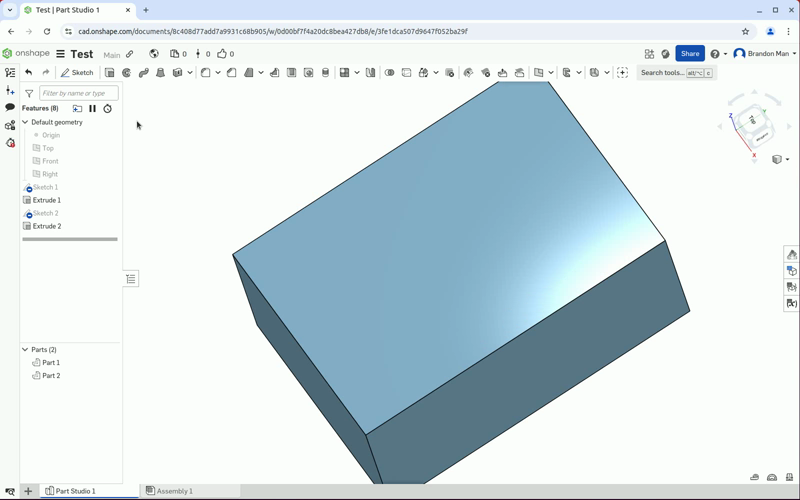
key(up, 2)
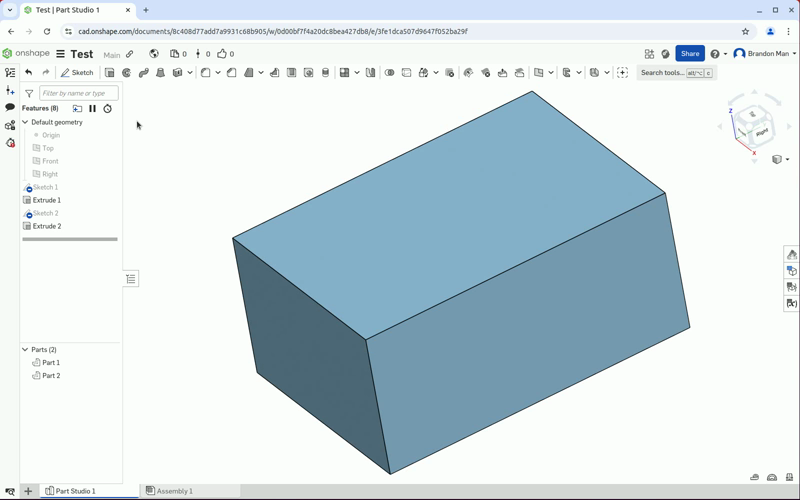
key(right, 2)
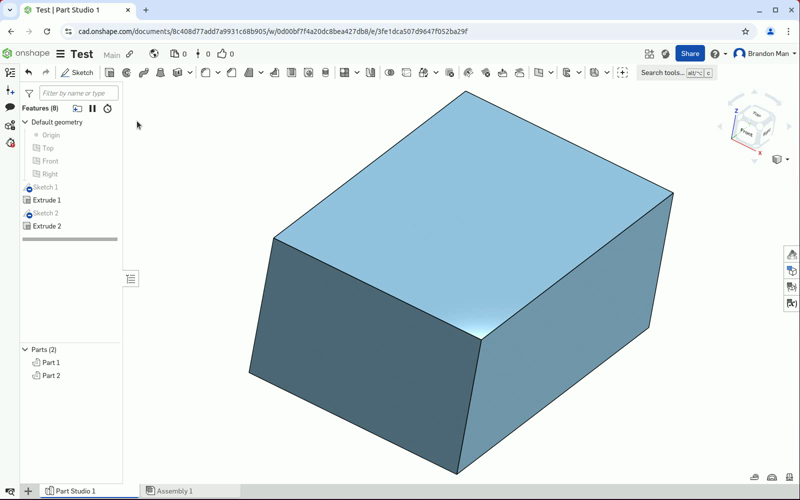
mouse_move(73, 189)
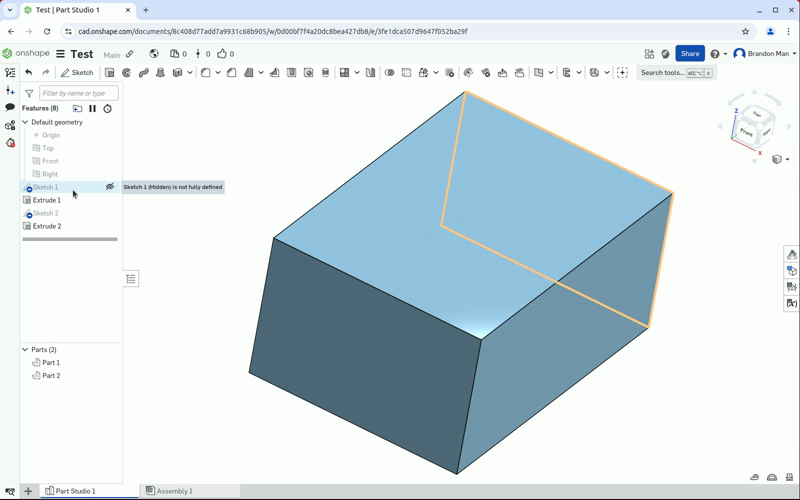
click(73, 189)